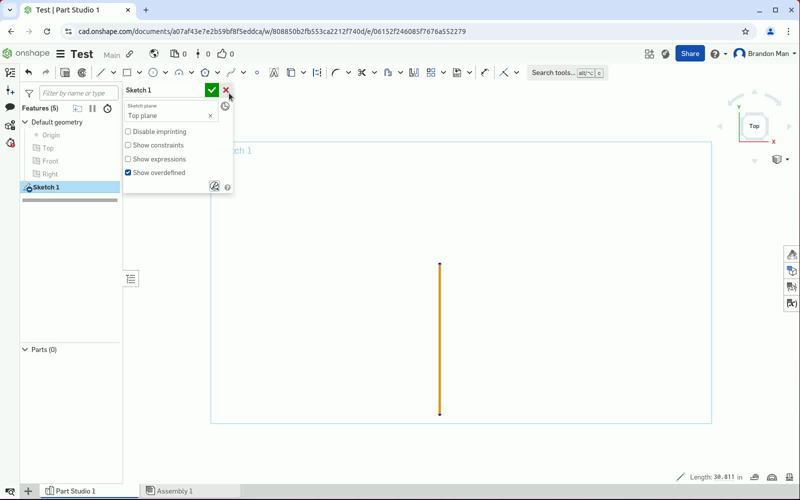
key(shift+h)
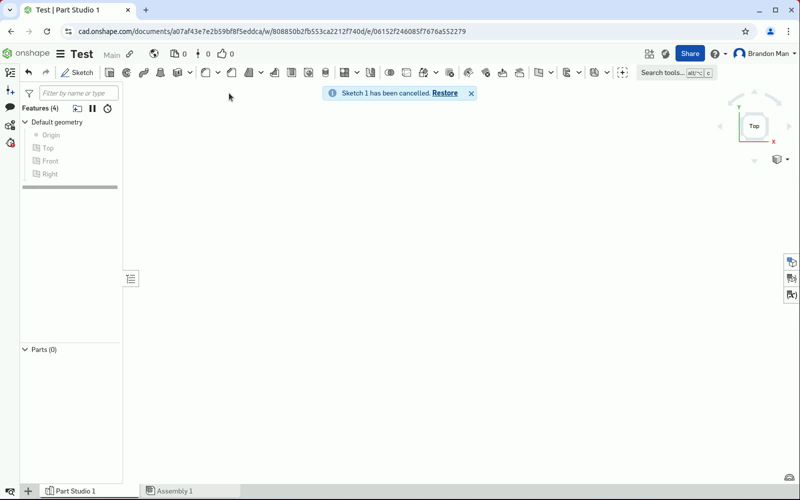
mouse_move(73, 352)
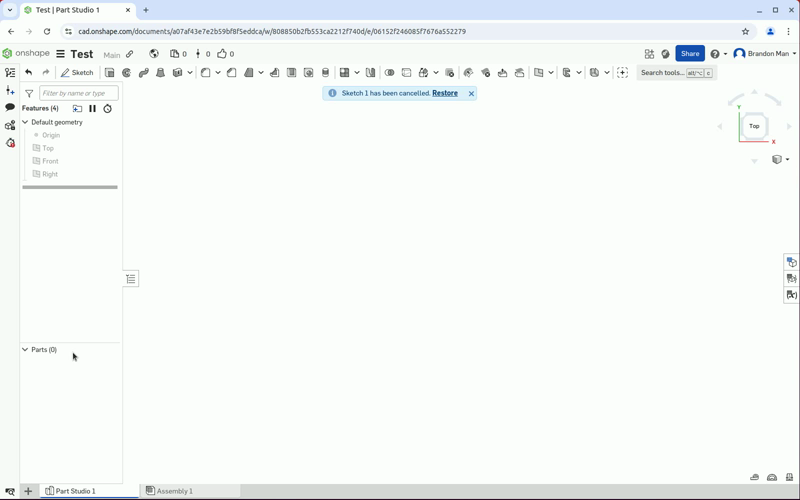
key(y)
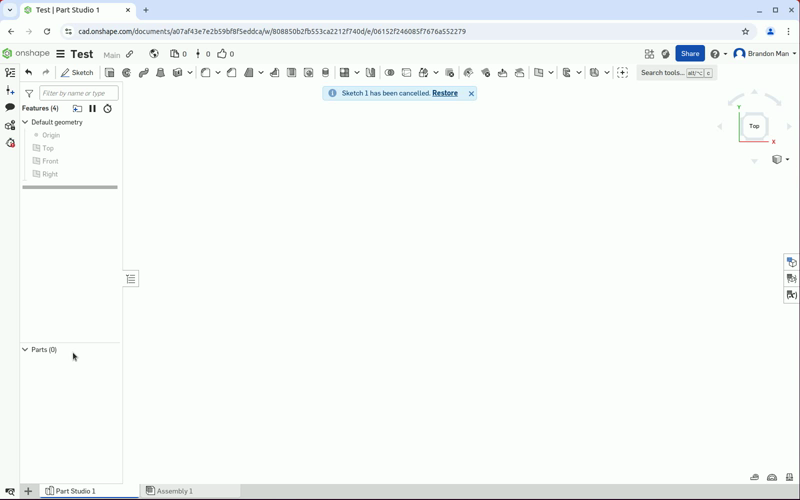
key(shift+p)
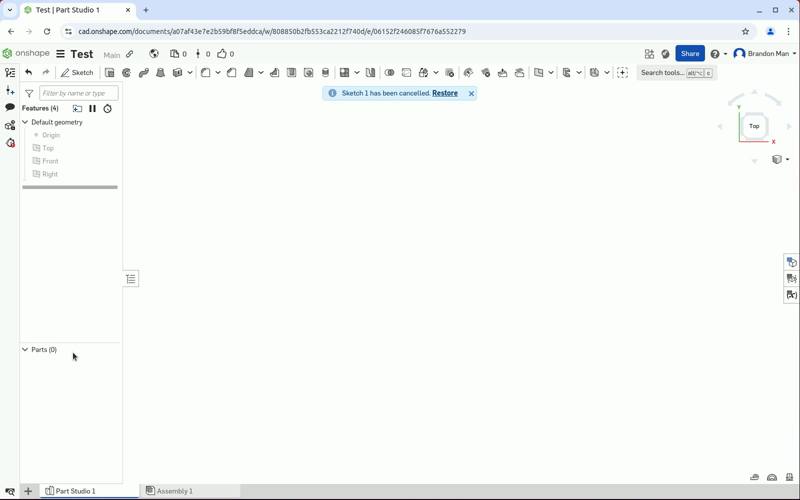
key(space)
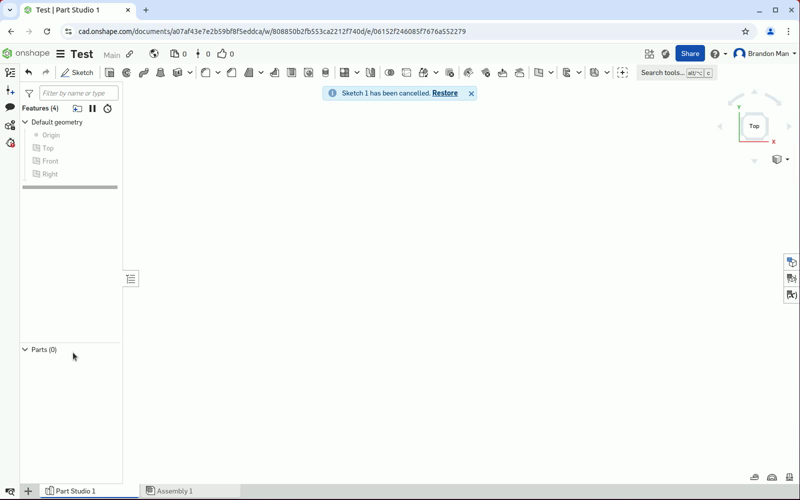
key_down(shift)
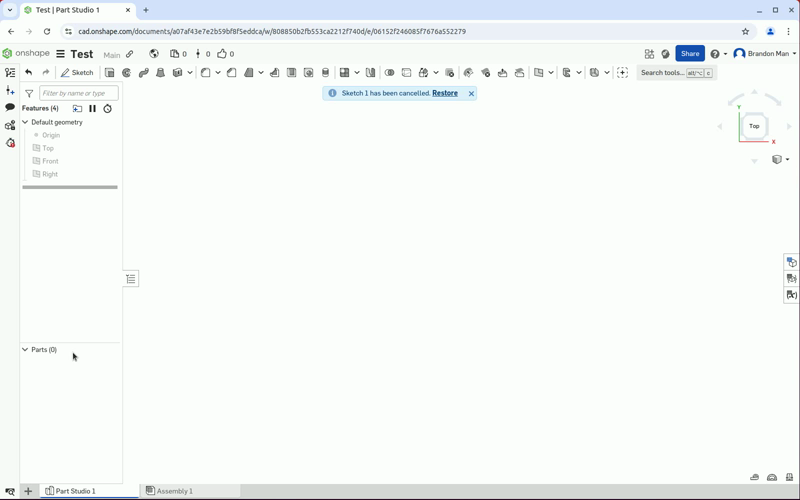
key(up)
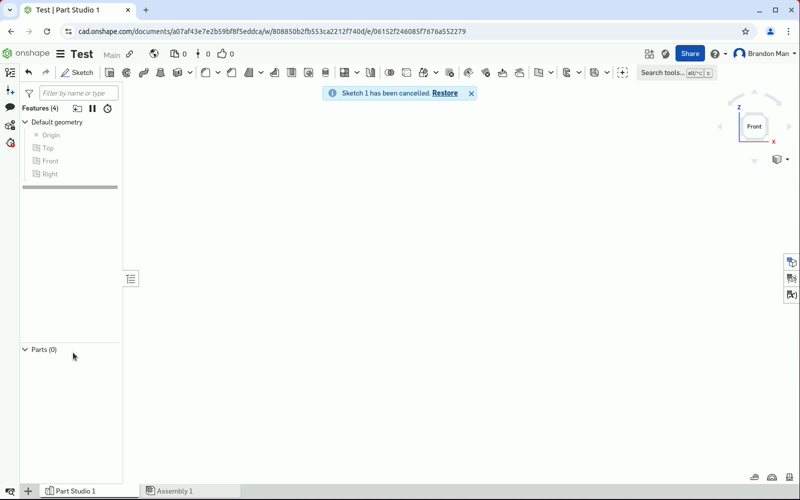
key_up(shift)
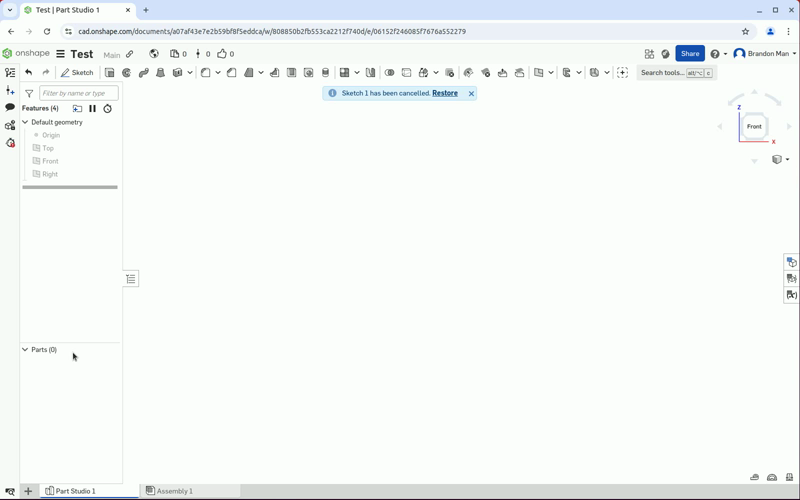
mouse_move(73, 352)
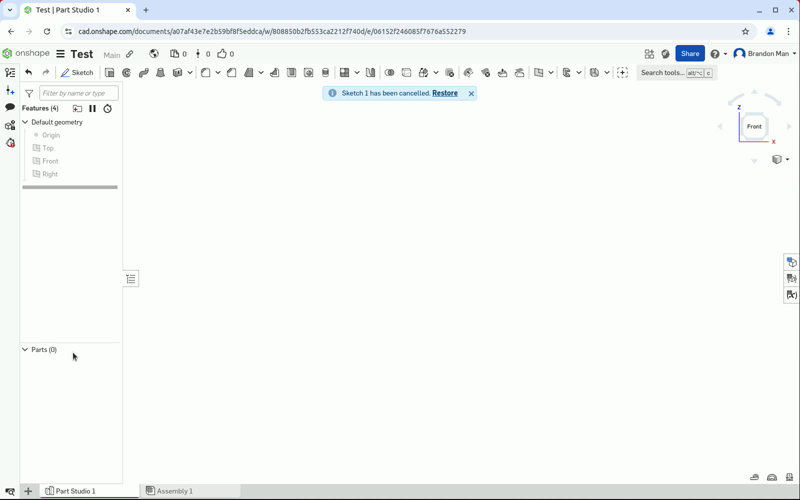
key(shift+y)
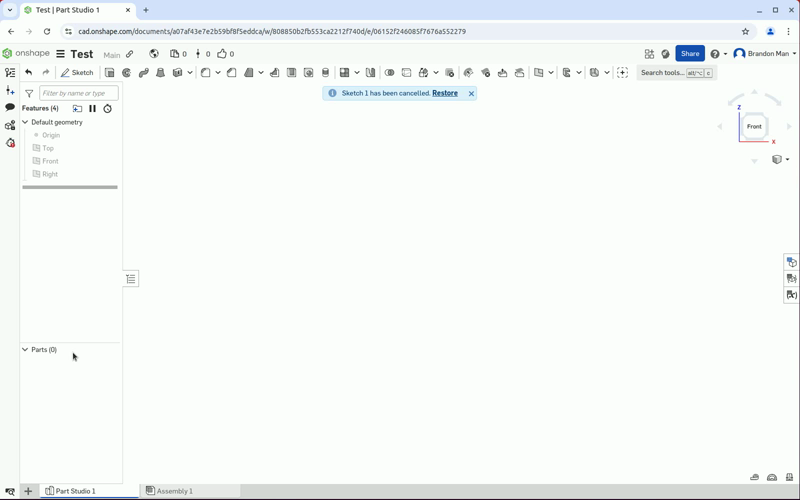
key(shift+s)
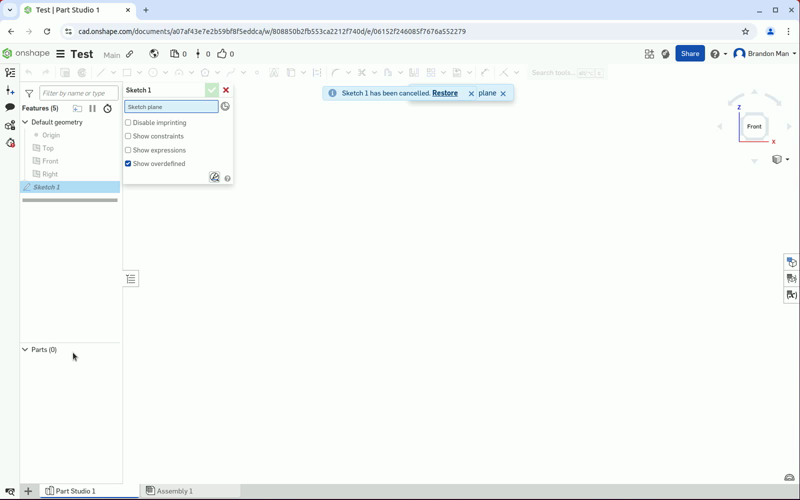
mouse_move(73, 163)
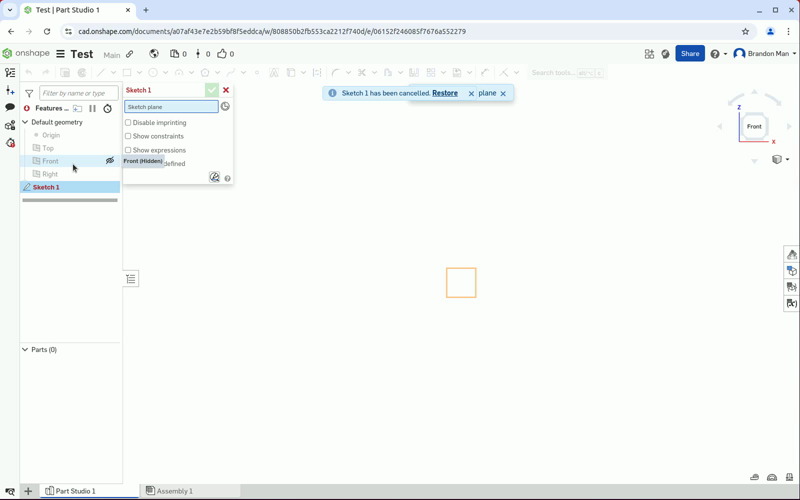
click(73, 163)
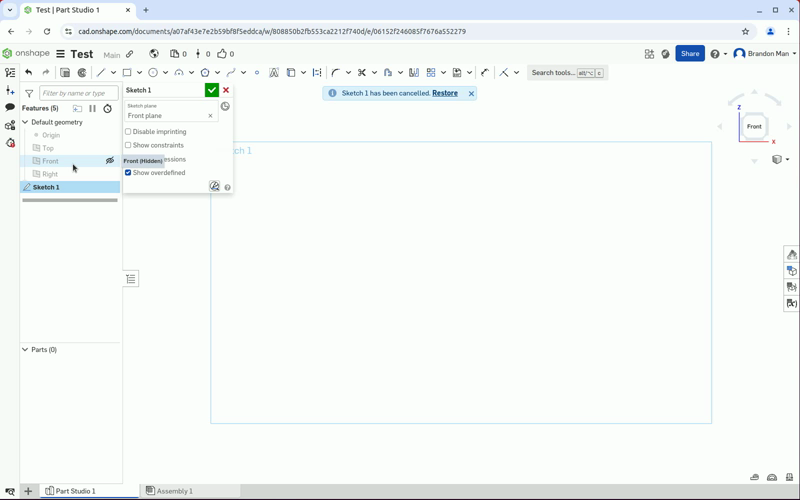
mouse_move(73, 352)
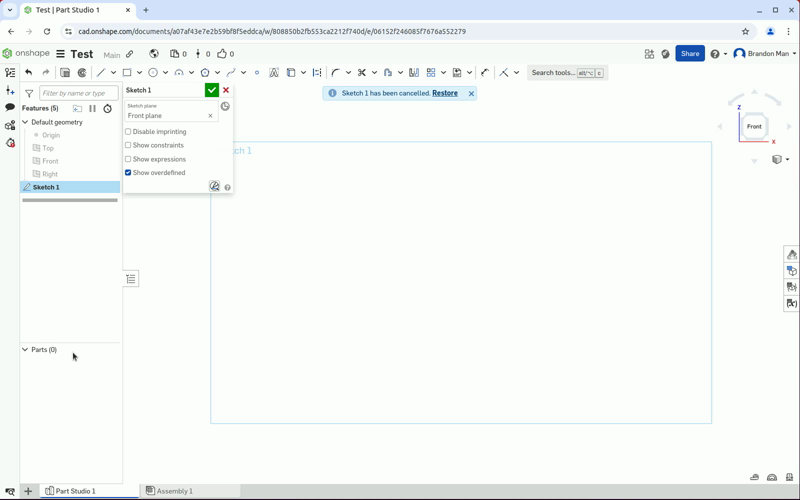
key(y)
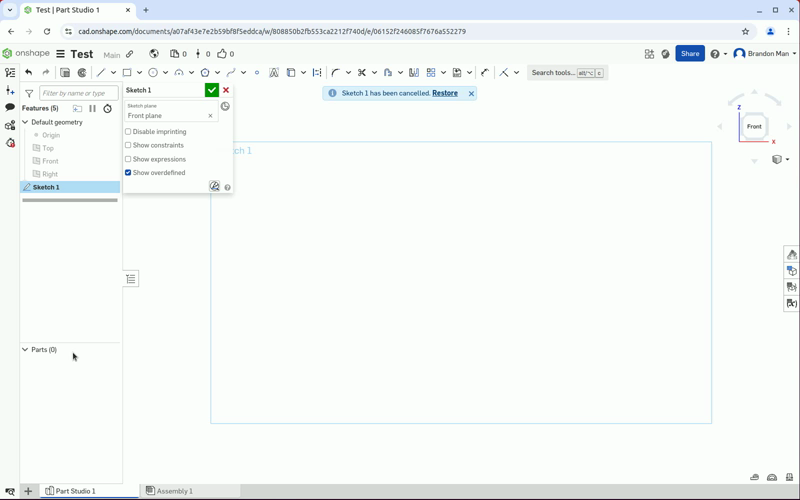
key(l)
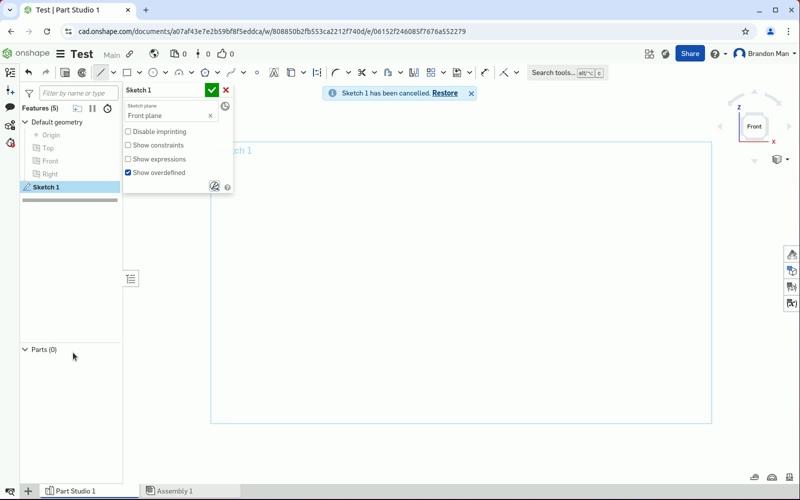
key_down(shift)
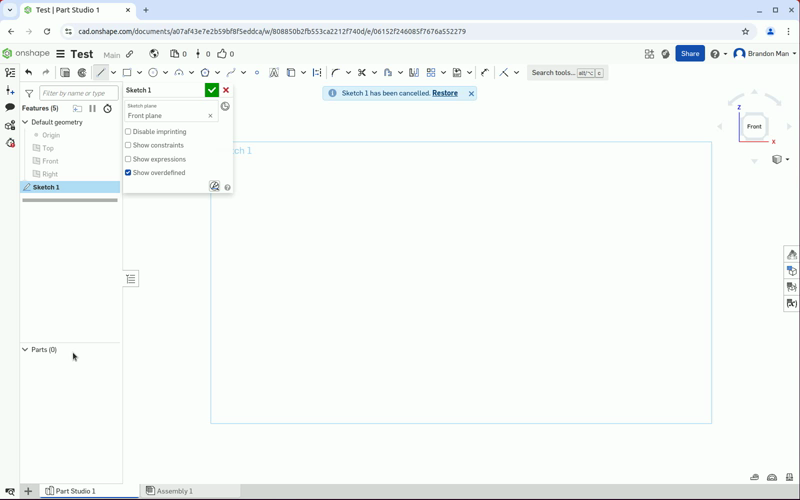
mouse_move(460, 252)
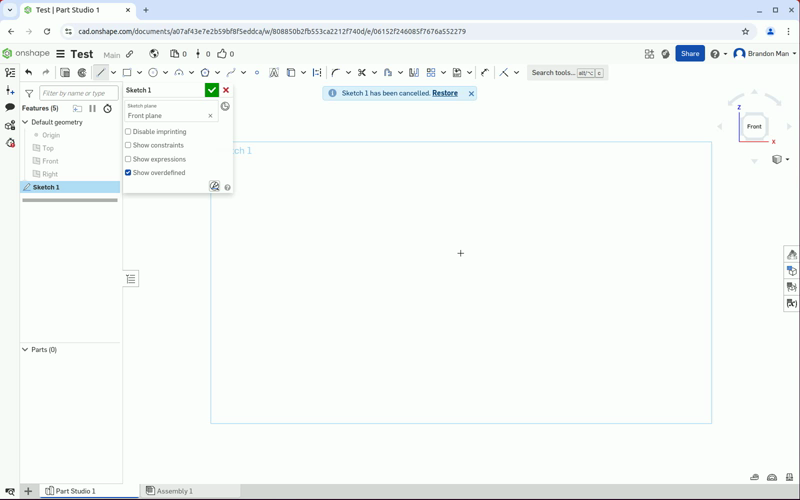
click(460, 252)
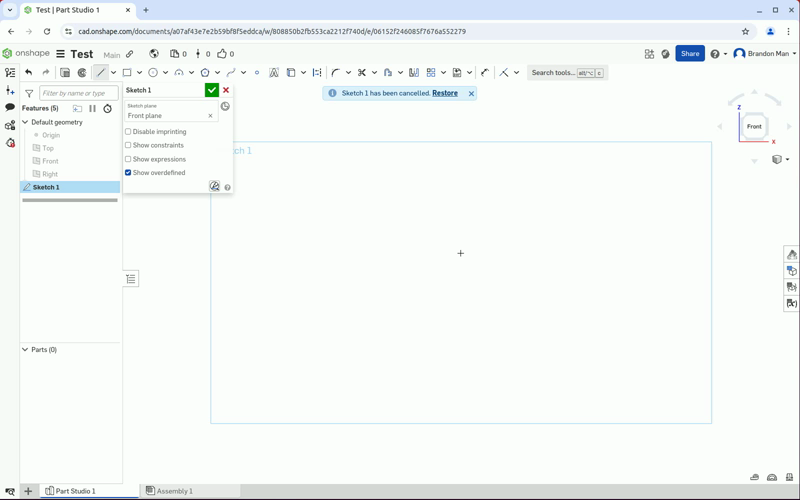
key_up(shift)
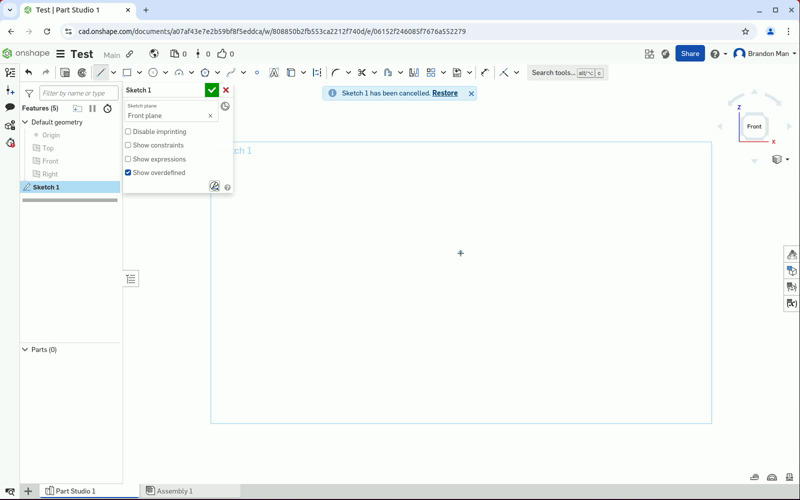
key_down(shift)
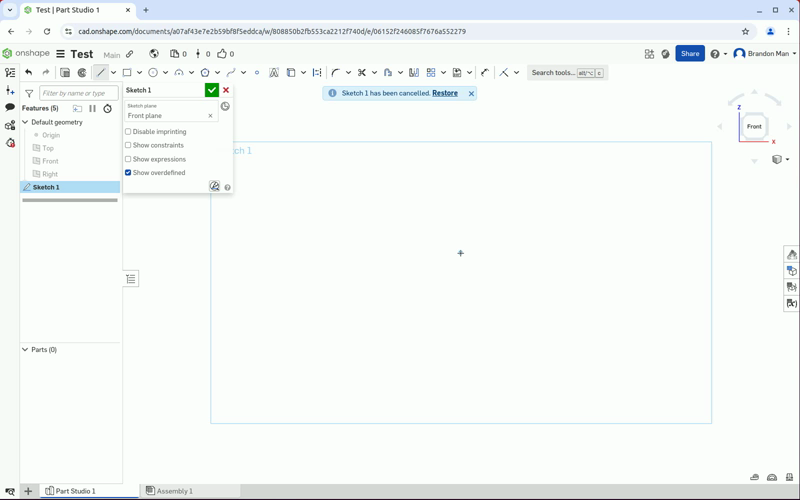
mouse_move(490, 252)
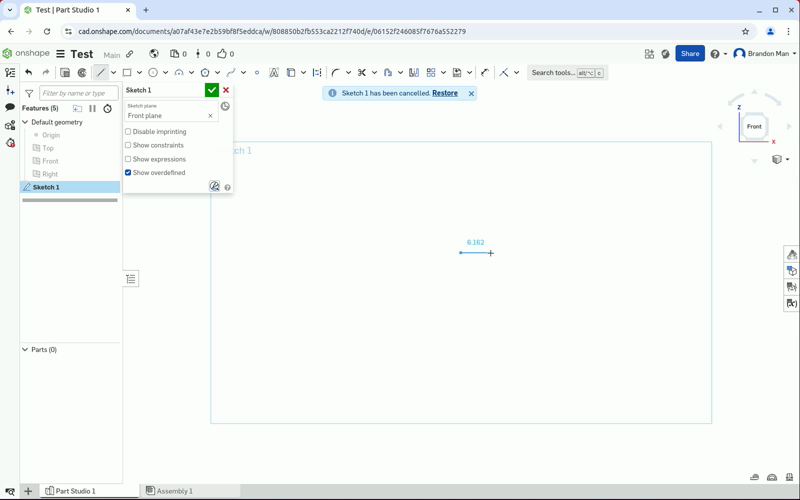
mouse_move(498, 252)
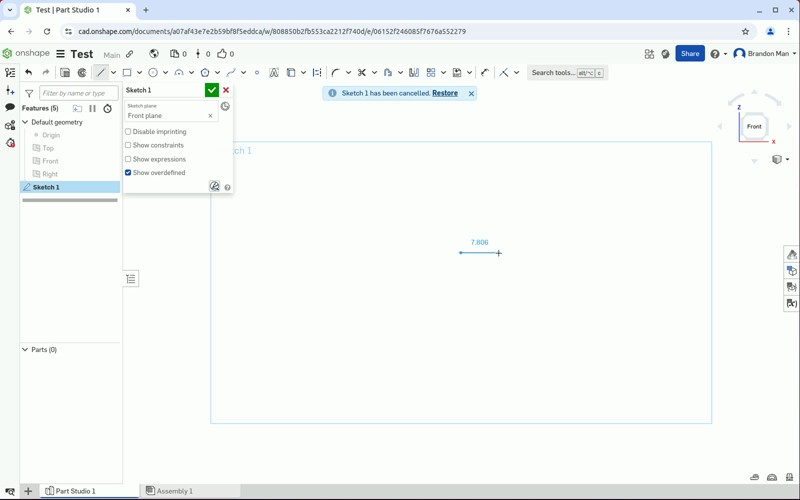
click(498, 252)
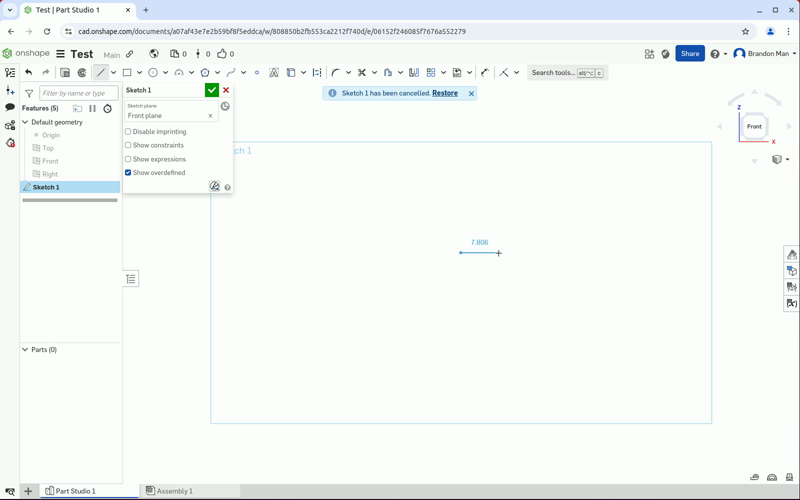
key_up(shift)
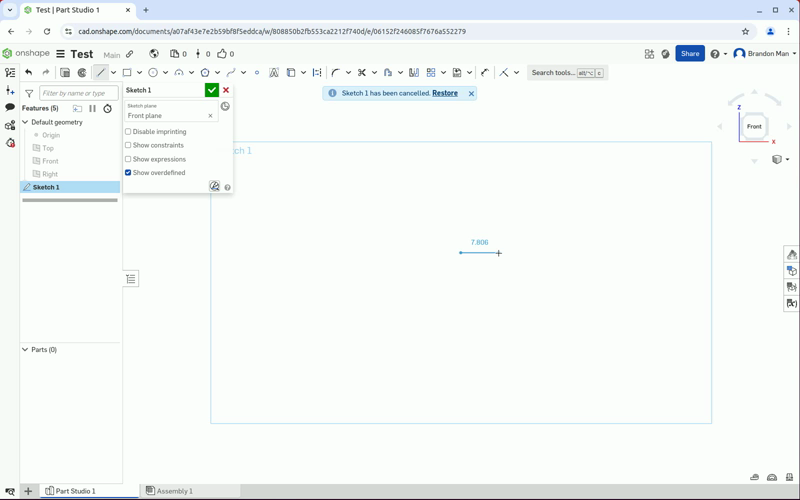
key_down(shift)
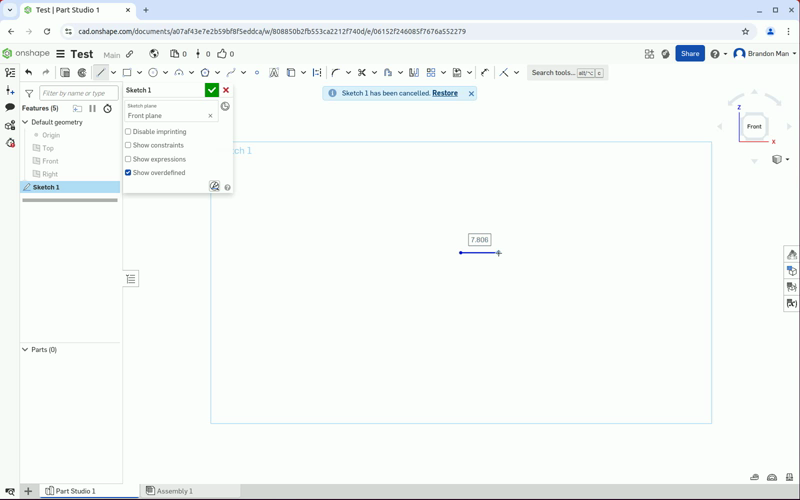
mouse_move(460, 201)
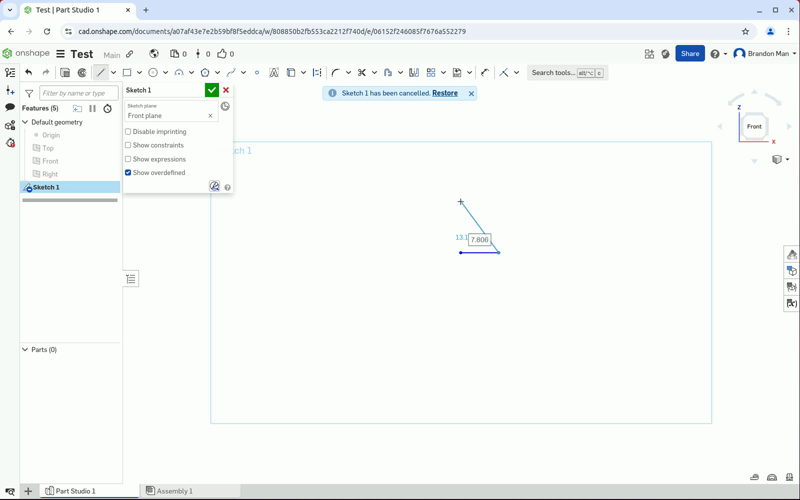
click(460, 201)
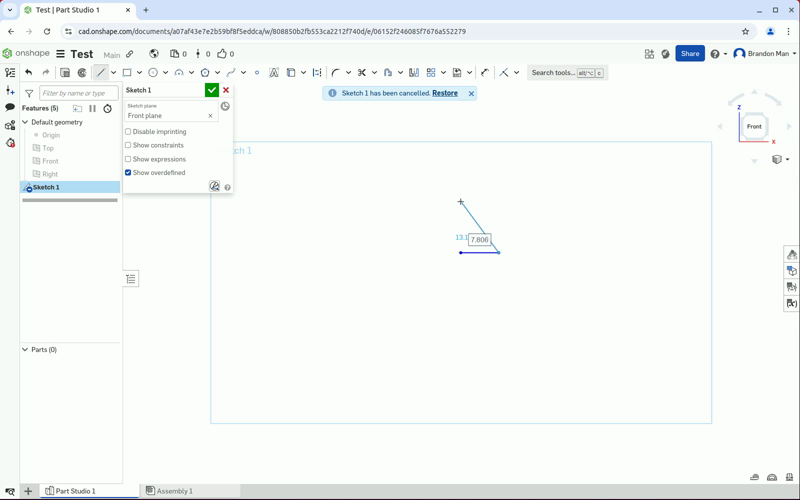
key_up(shift)
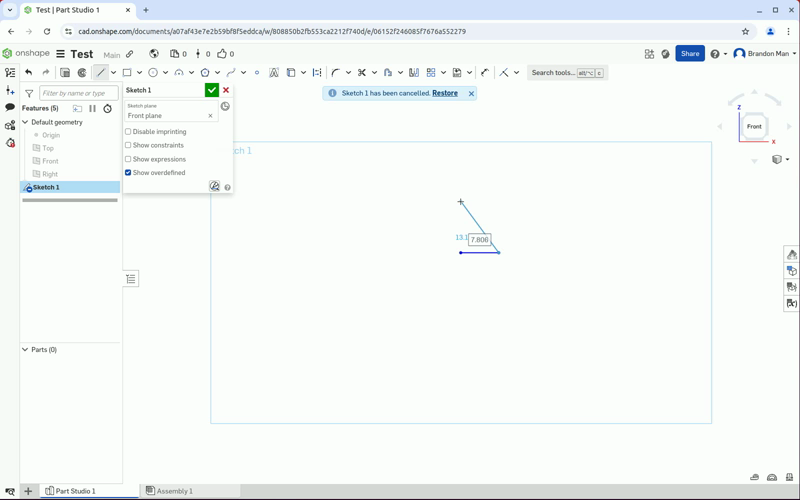
mouse_move(490, 201)
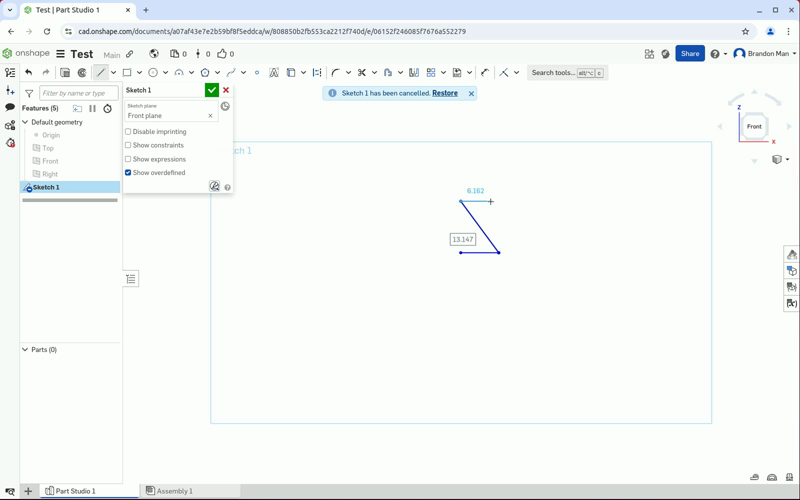
key_down(shift)
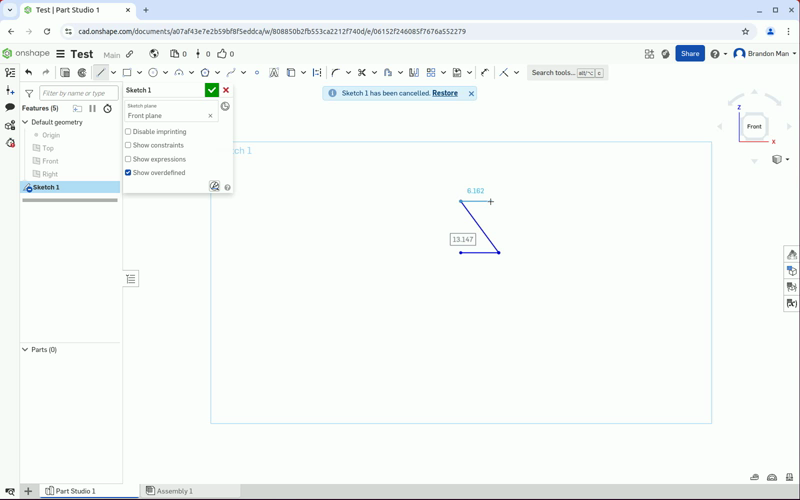
mouse_move(460, 252)
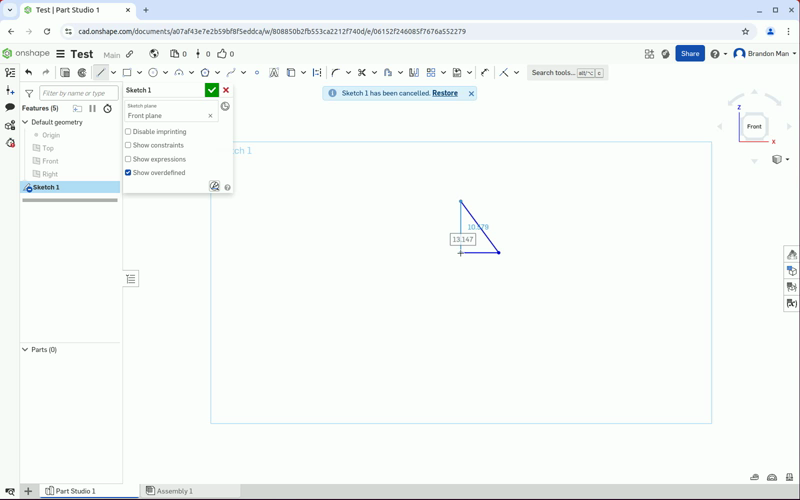
key_up(shift)
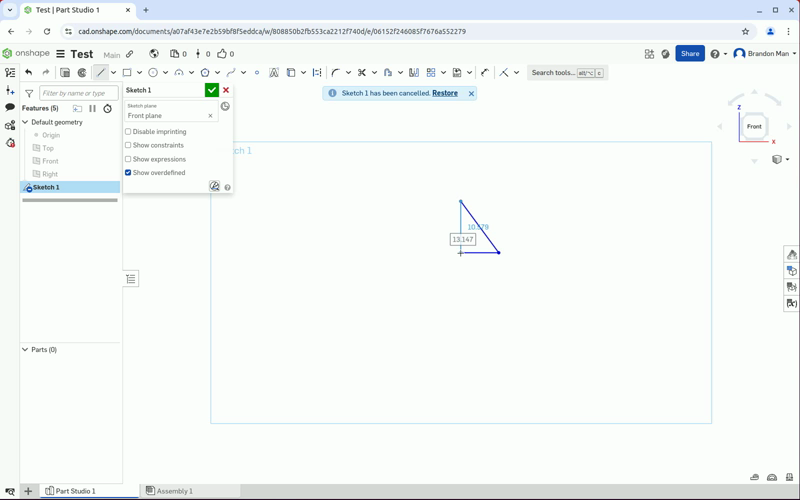
click(460, 252)
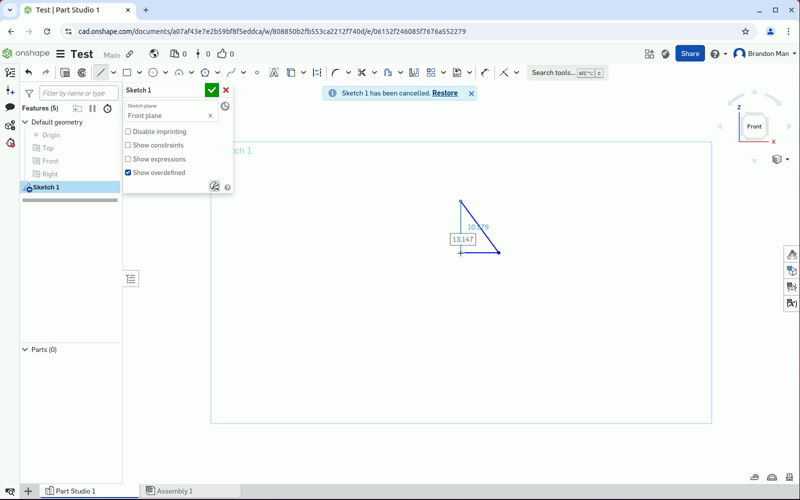
key(esc)
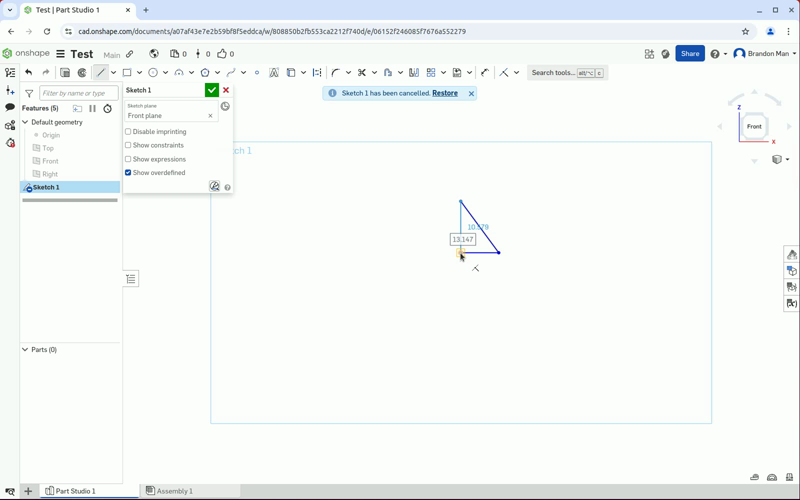
mouse_move(483, 244)
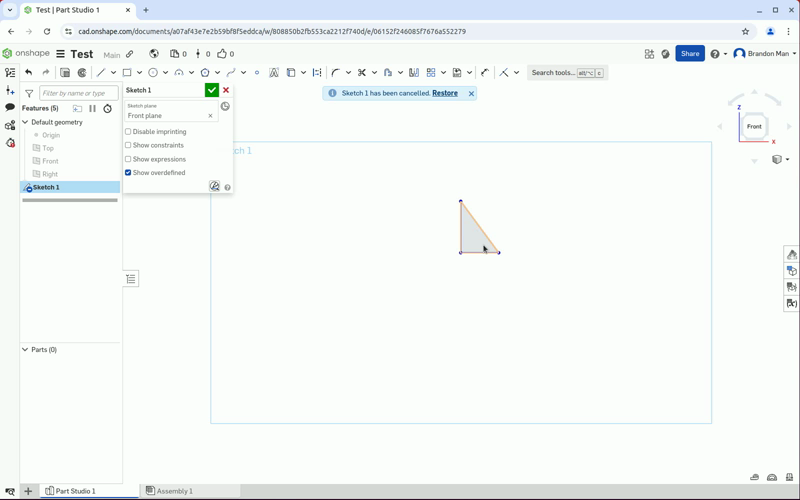
scroll(6)
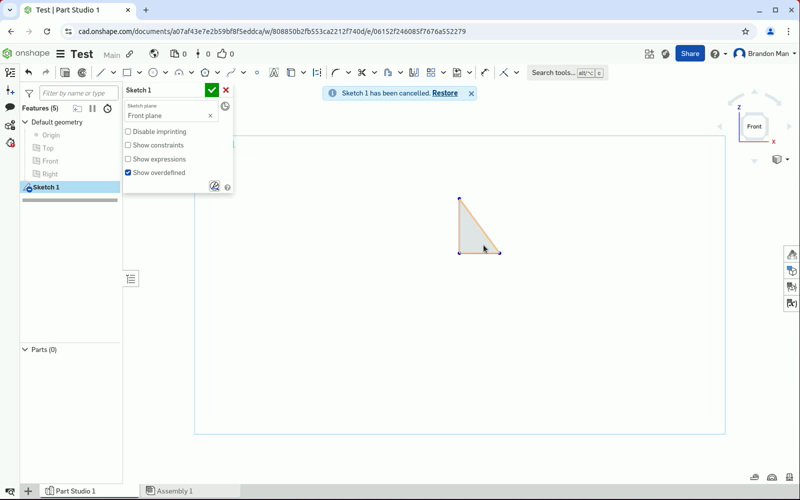
scroll(6)
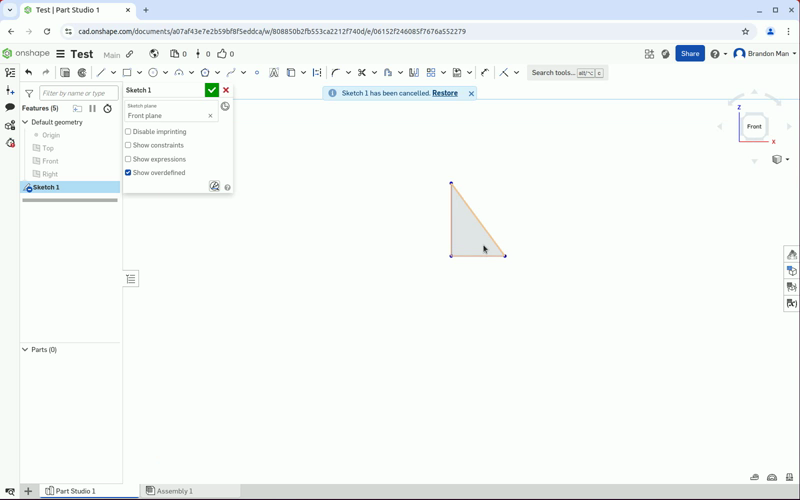
scroll(6)
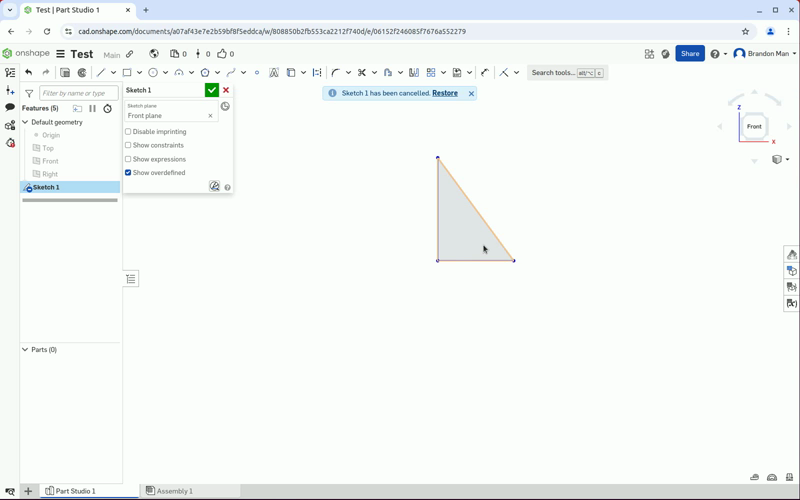
scroll(6)
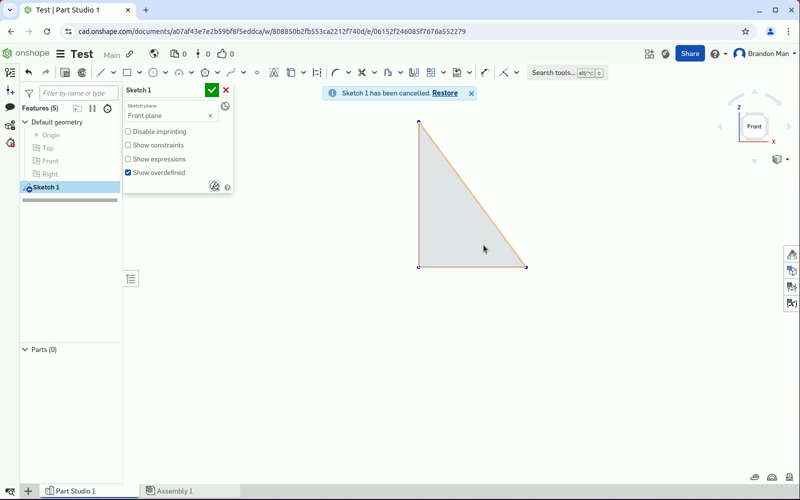
scroll(6)
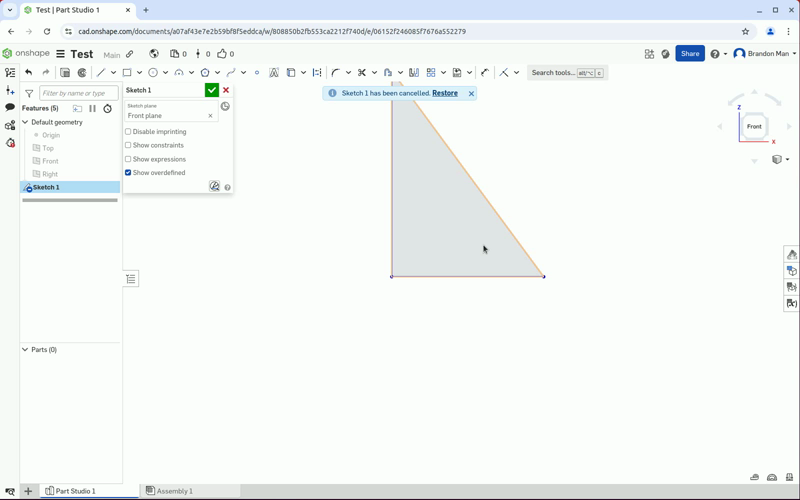
scroll(6)
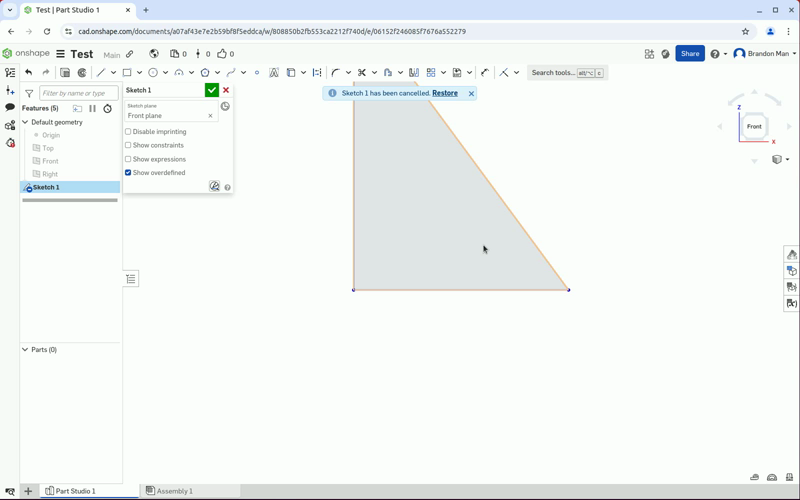
scroll(6)
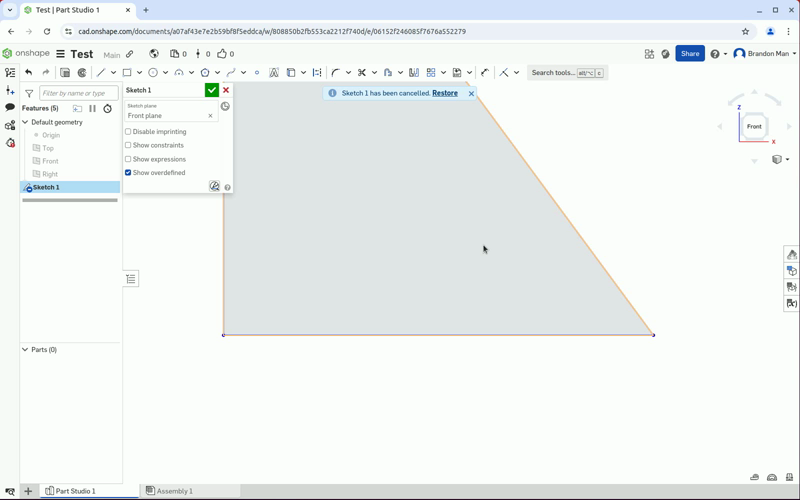
click(483, 244)
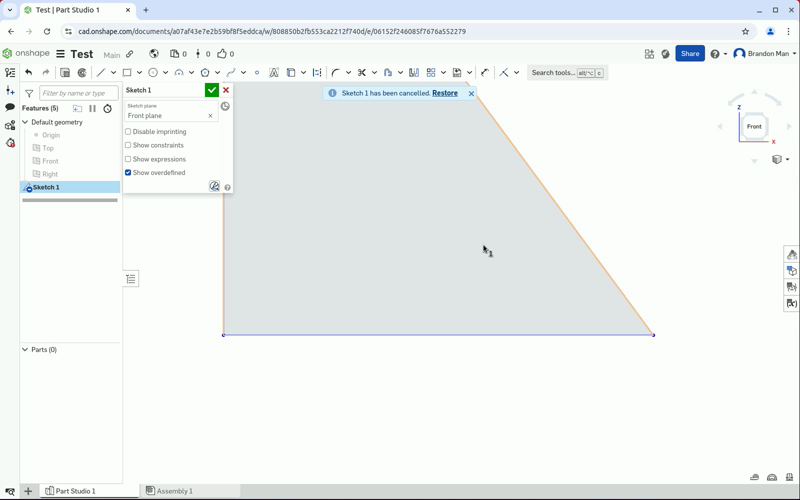
scroll(-6)
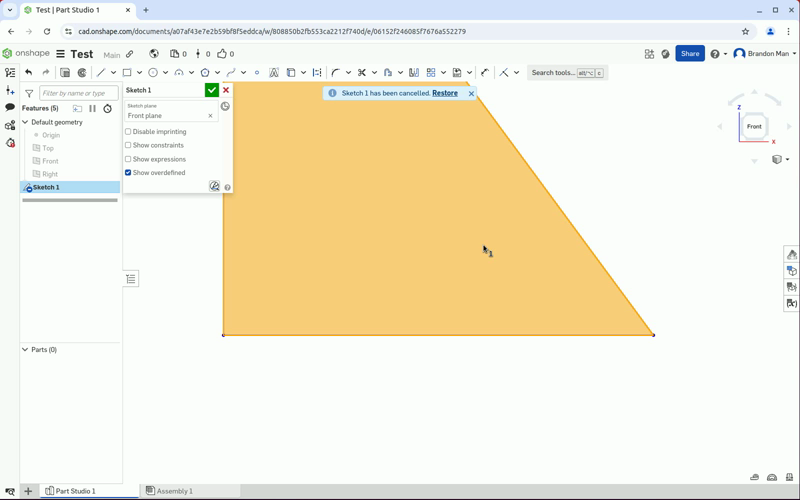
scroll(-6)
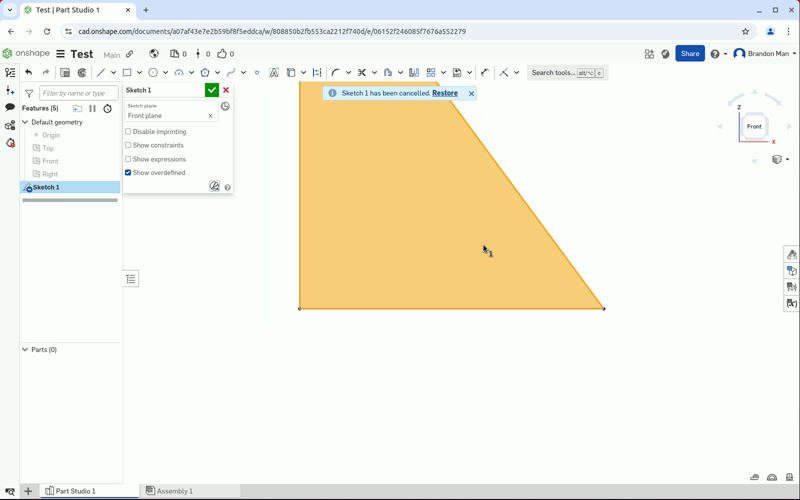
scroll(-6)
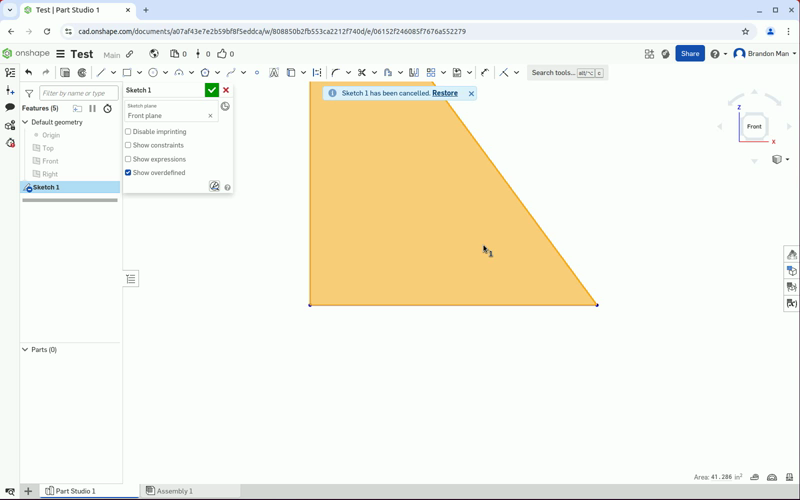
scroll(-6)
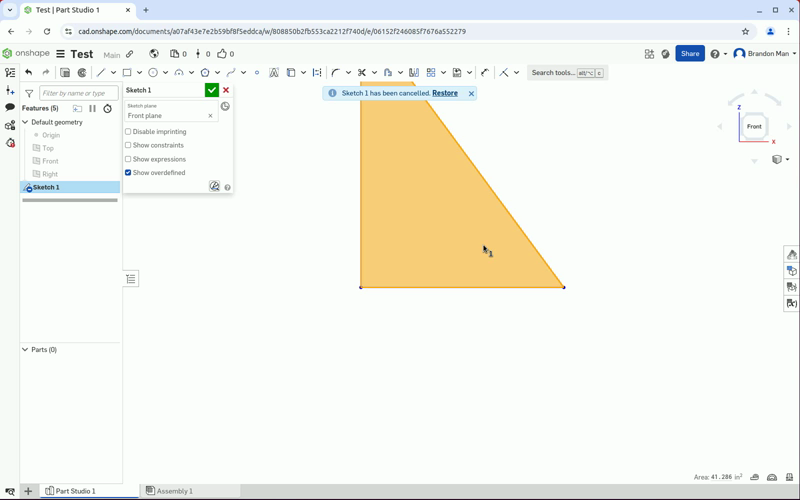
scroll(-6)
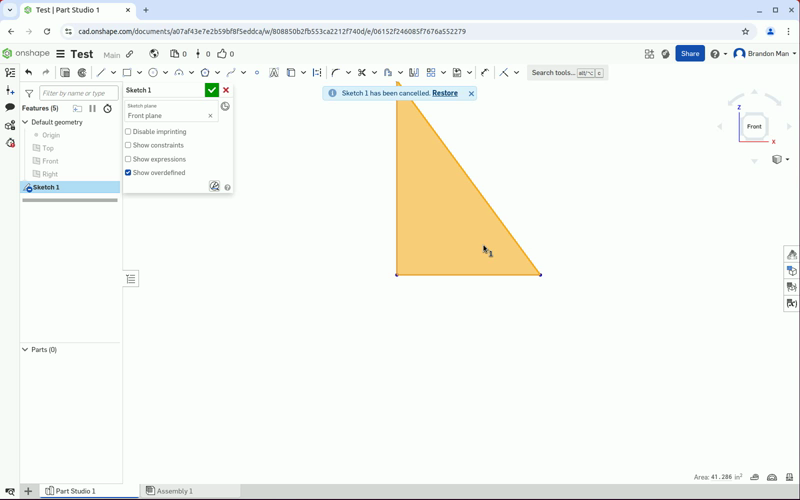
scroll(-6)
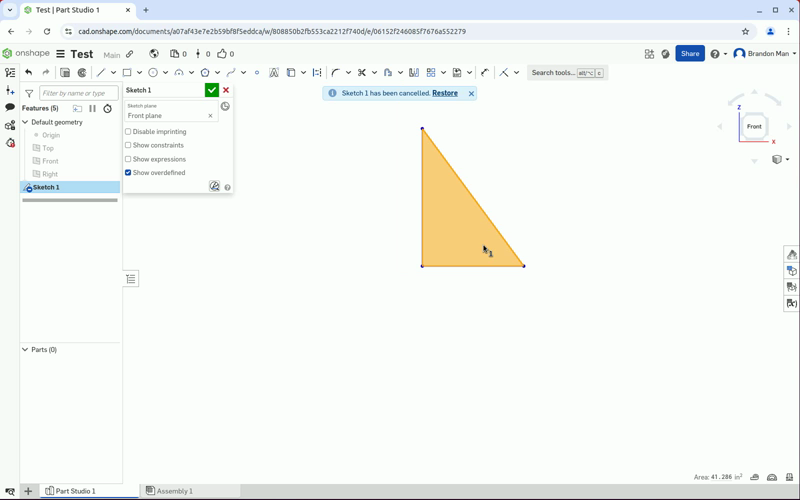
scroll(-6)
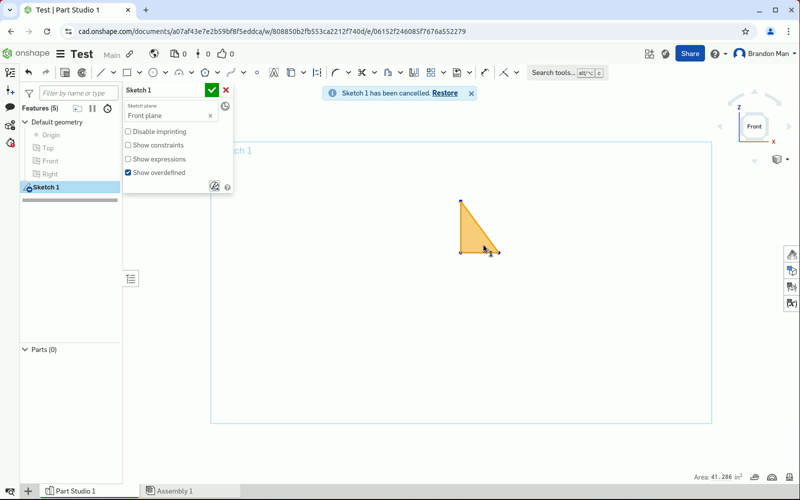
mouse_move(73, 352)
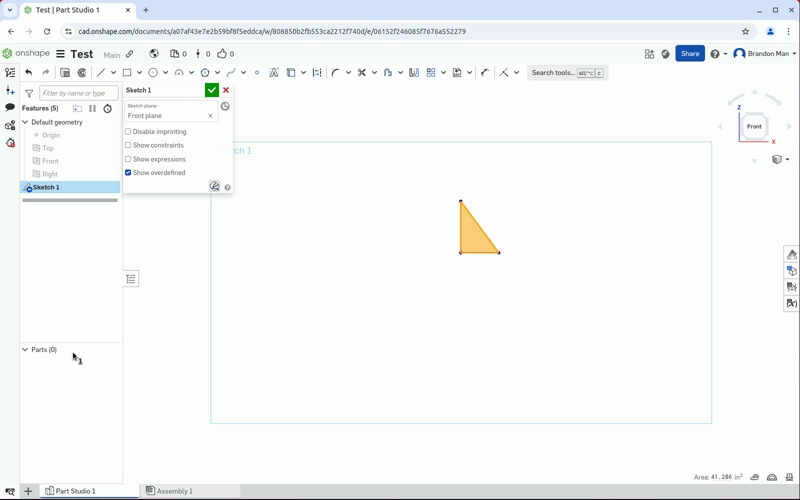
key(shift+y)
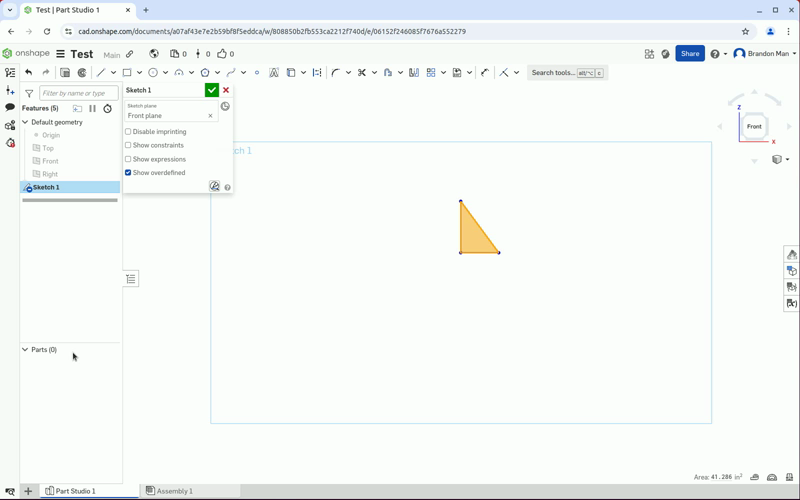
key(shift+e)
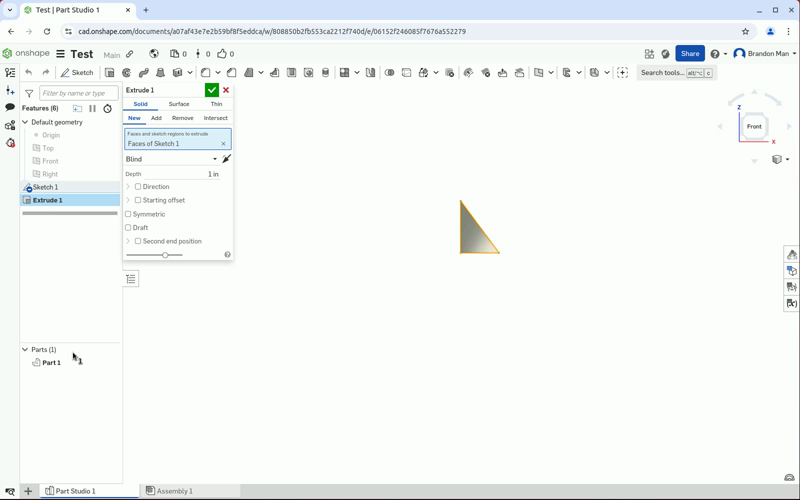
mouse_move(143, 106)
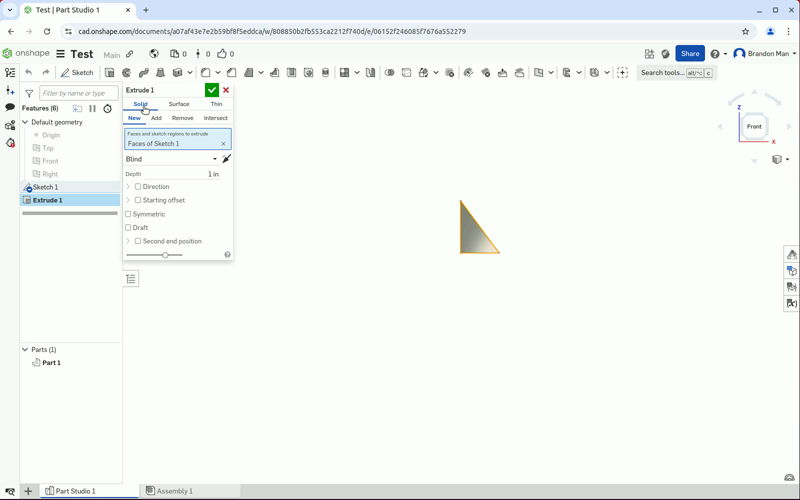
click(143, 106)
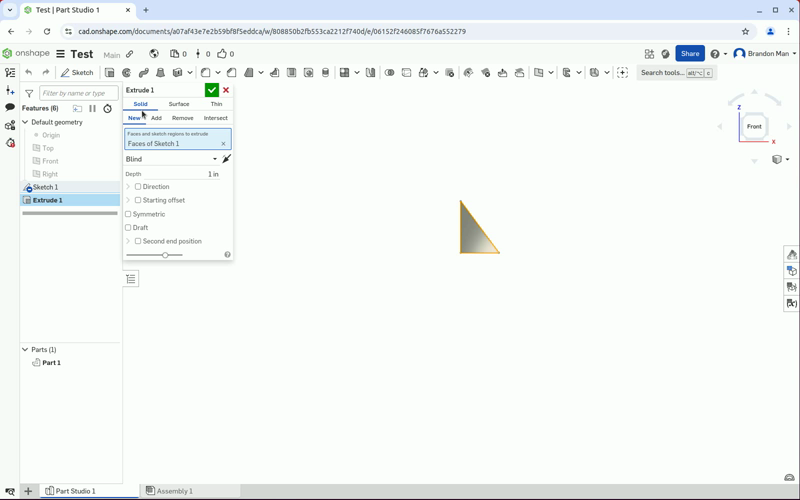
mouse_move(137, 120)
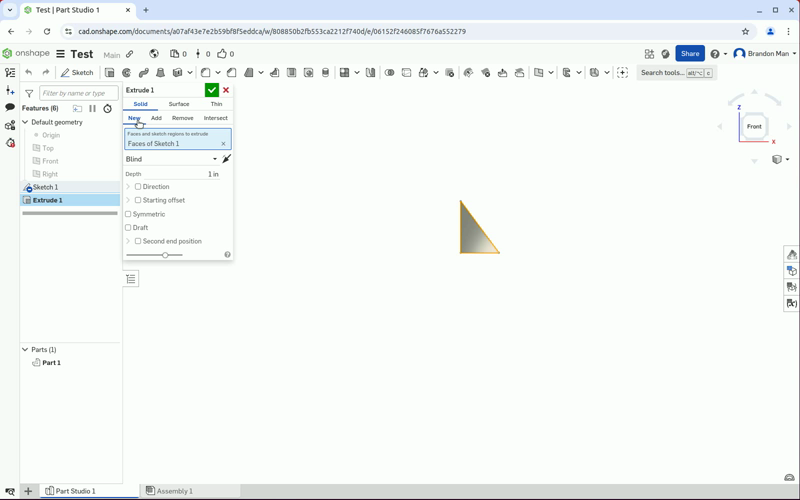
click(137, 120)
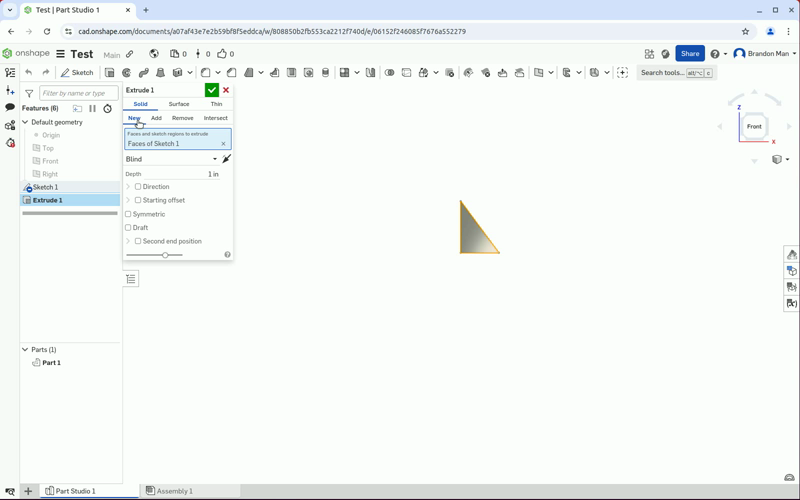
key(tab, 4)
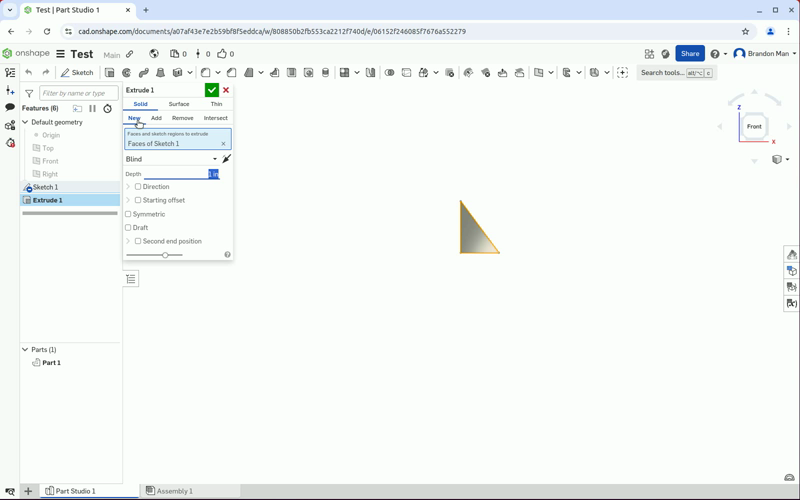
text(7.703)
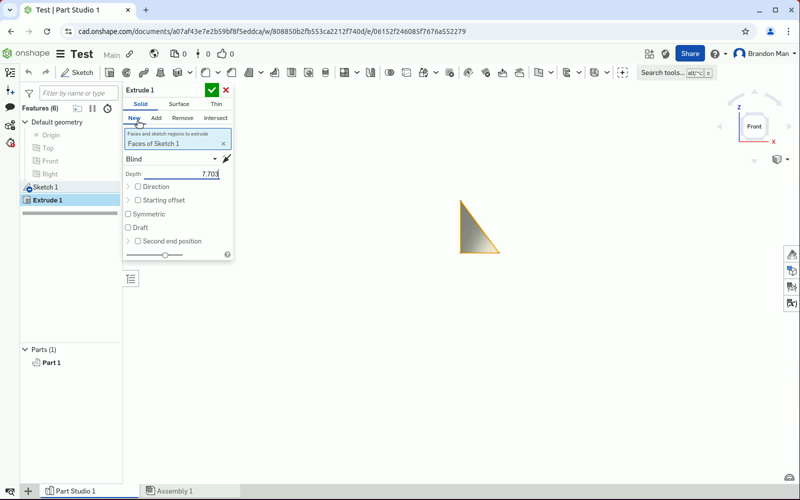
key(enter)
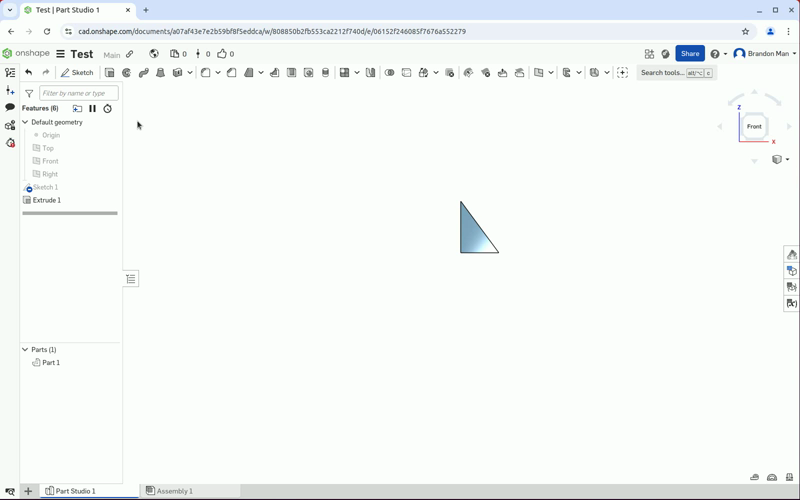
key(shift+h)
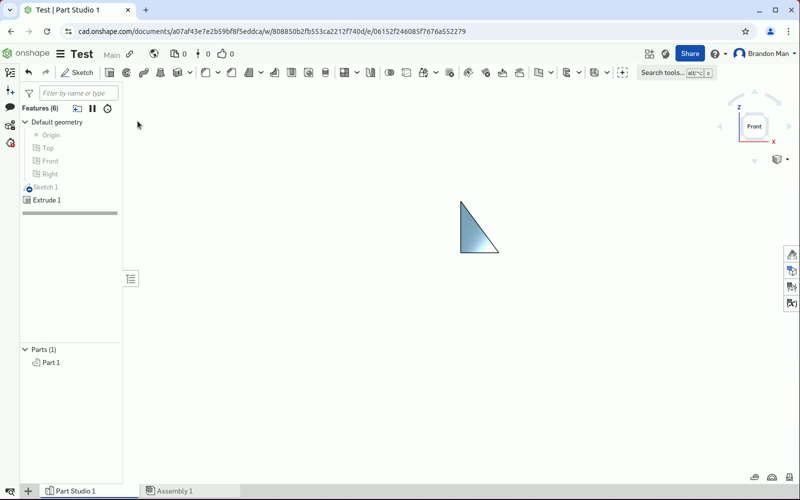
key(shift+h)
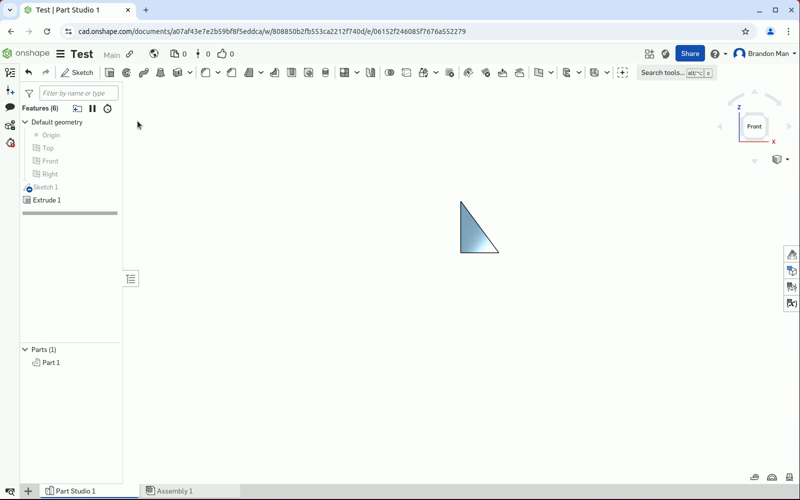
mouse_move(73, 189)
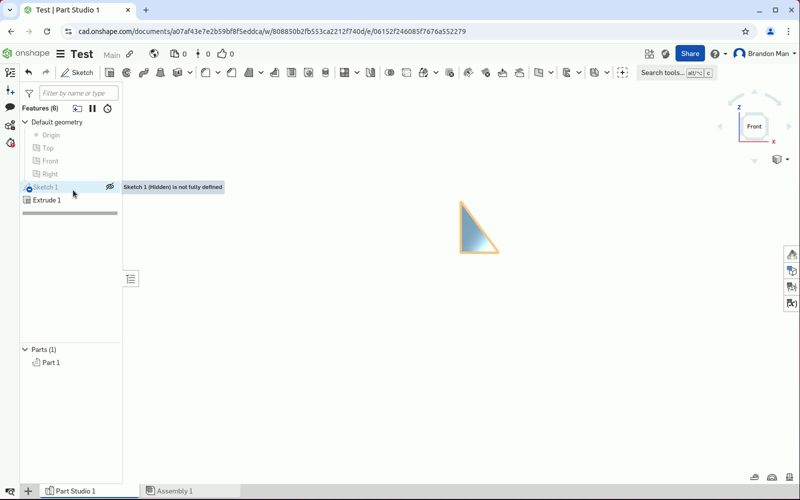
click(73, 189)
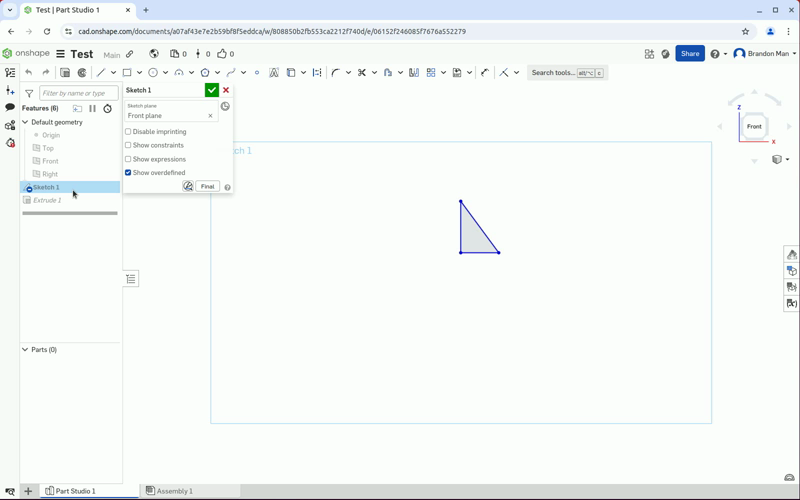
mouse_move(229, 92)
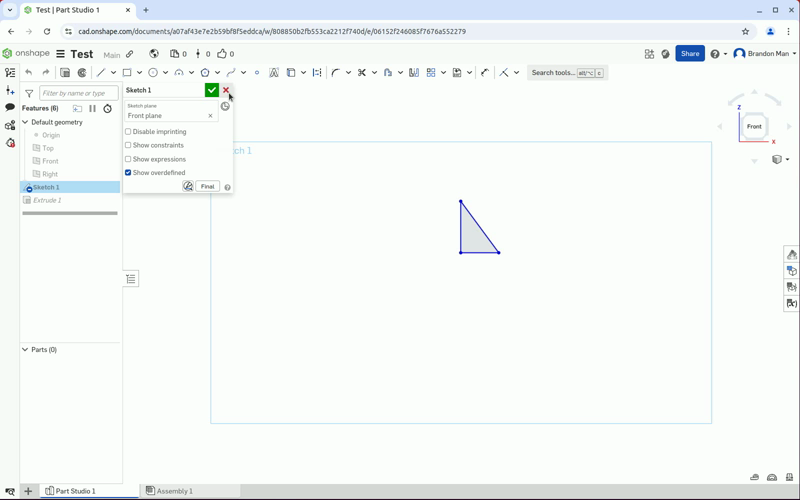
click(229, 92)
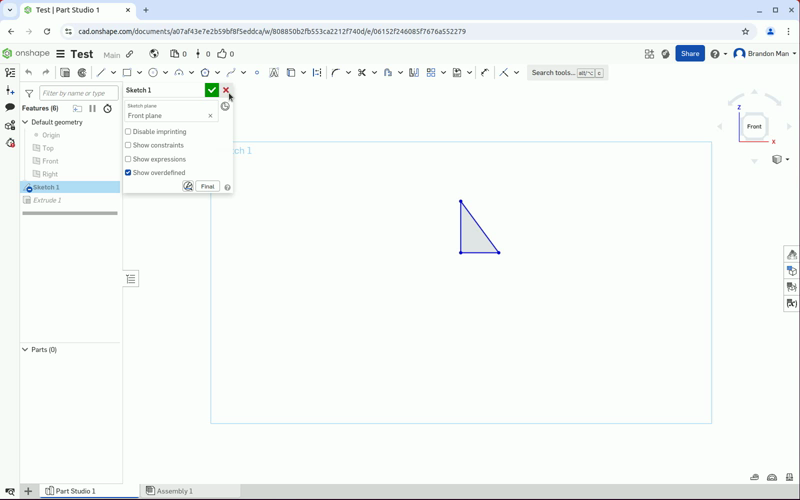
key(shift+s)
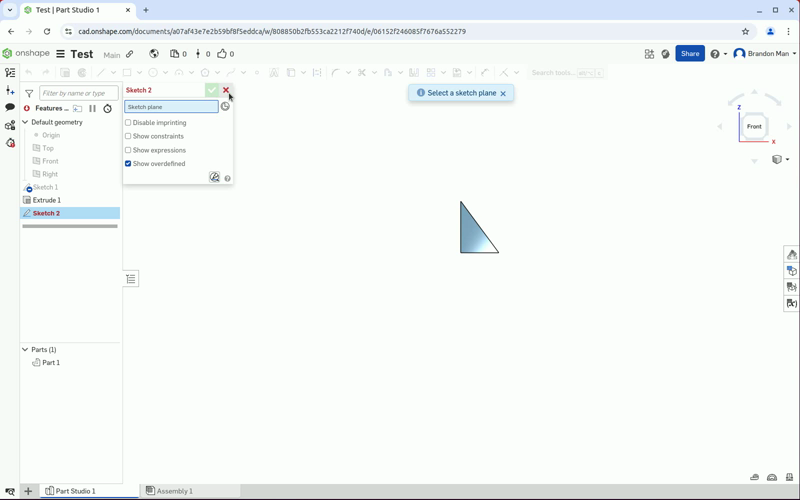
mouse_move(73, 163)
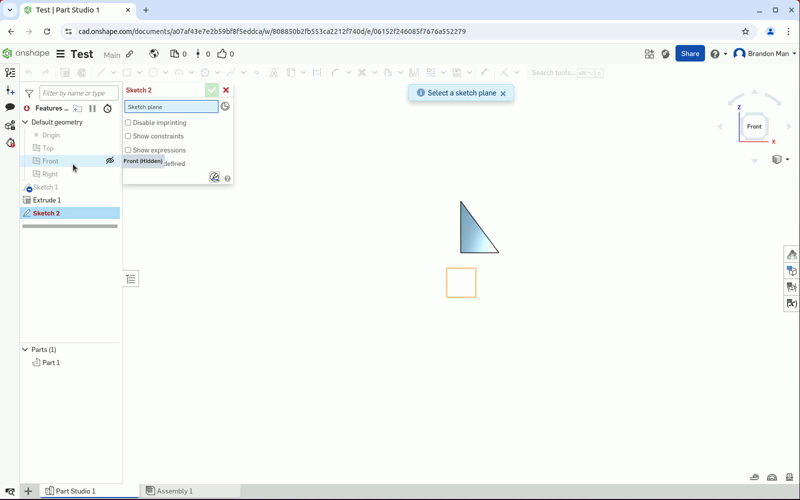
click(73, 163)
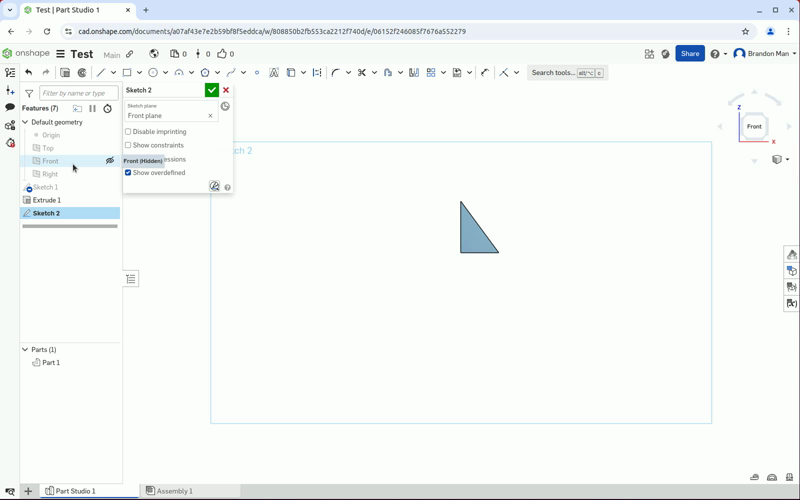
mouse_move(73, 352)
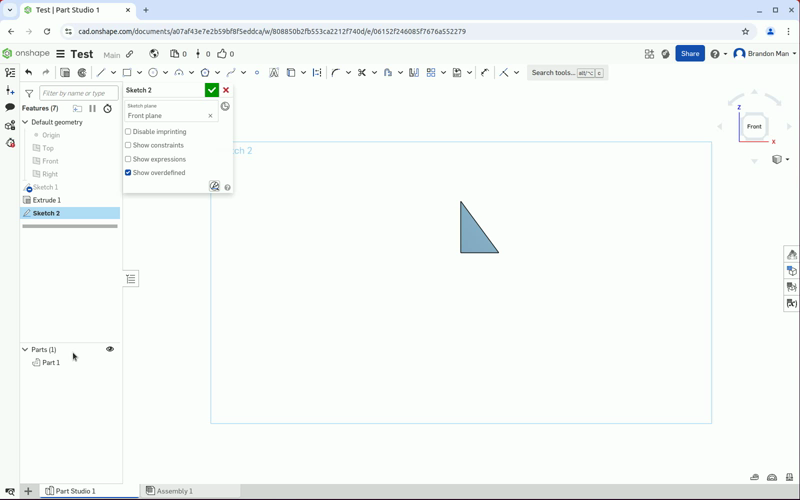
key(y)
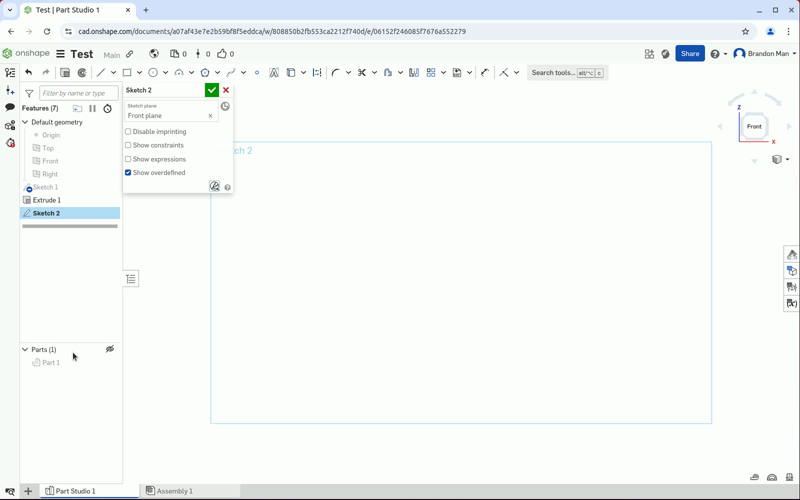
key(l)
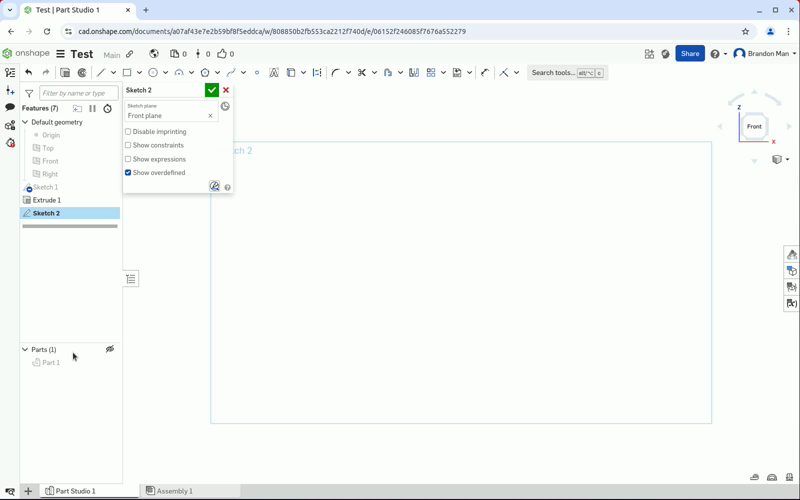
key_down(shift)
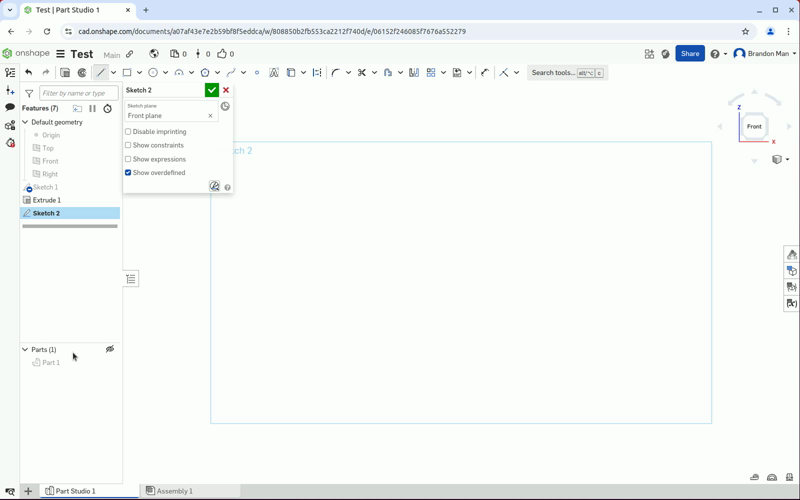
mouse_move(349, 363)
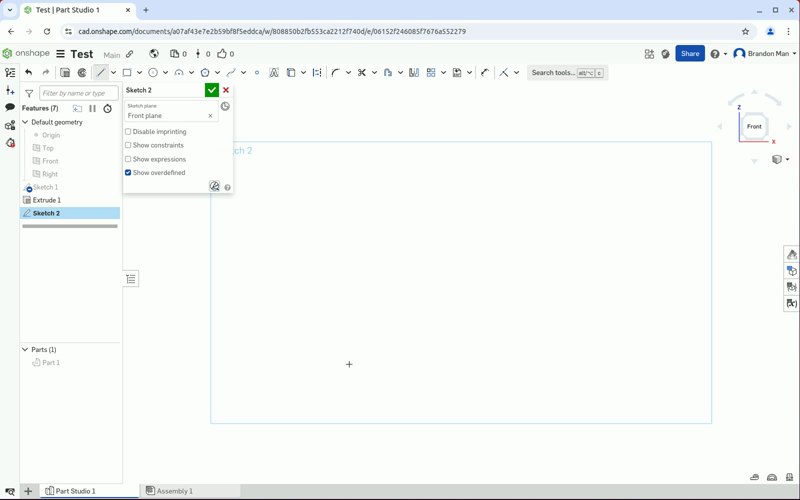
click(349, 363)
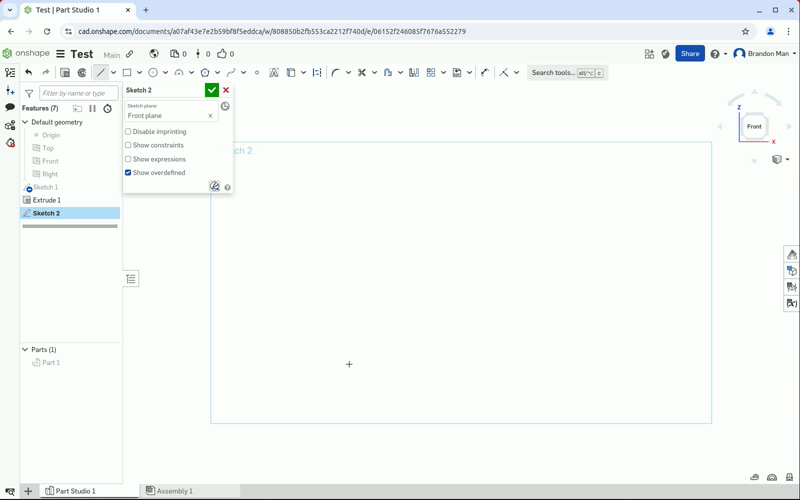
key_up(shift)
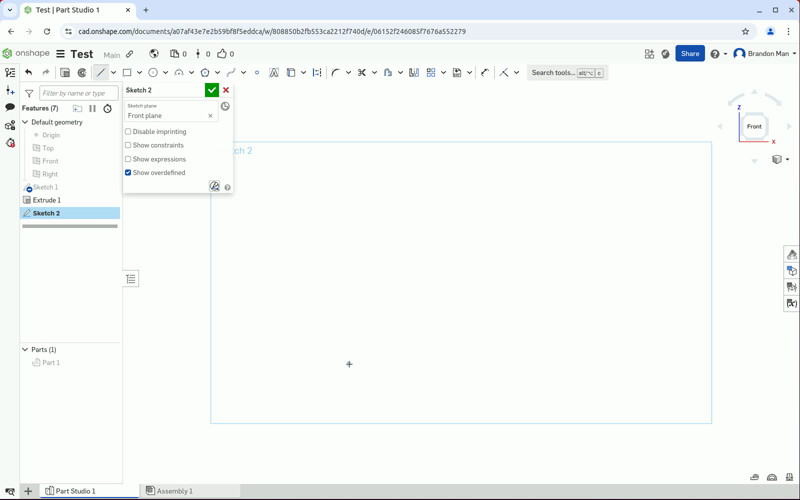
key_down(shift)
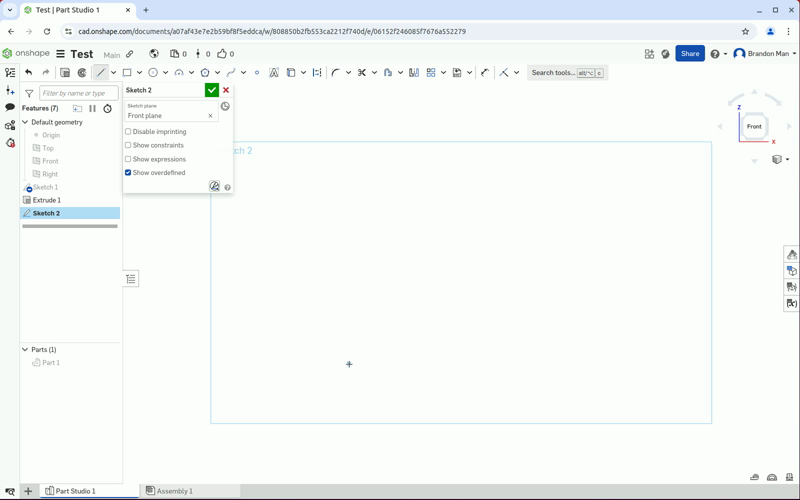
mouse_move(572, 363)
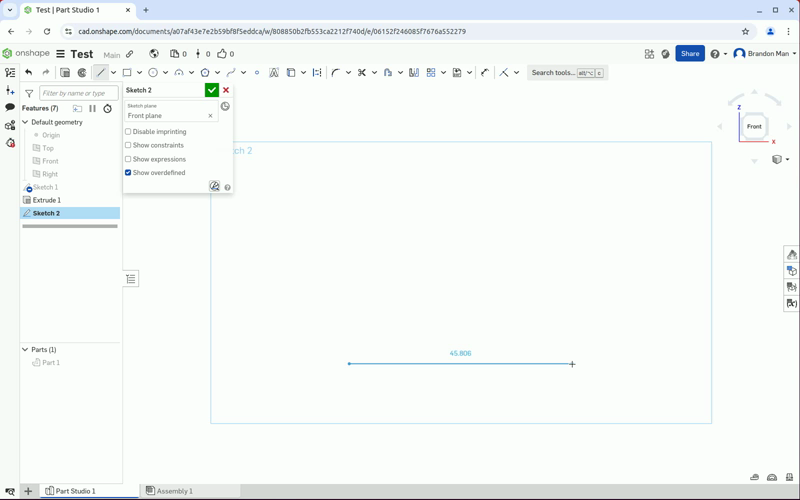
click(572, 363)
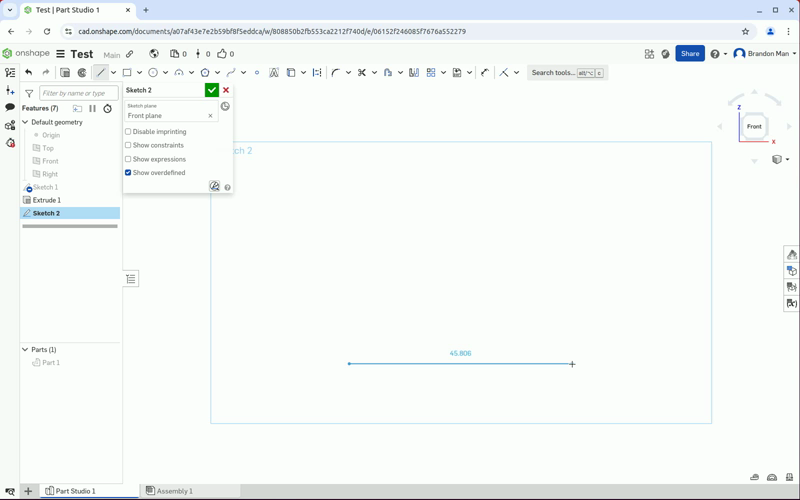
key_up(shift)
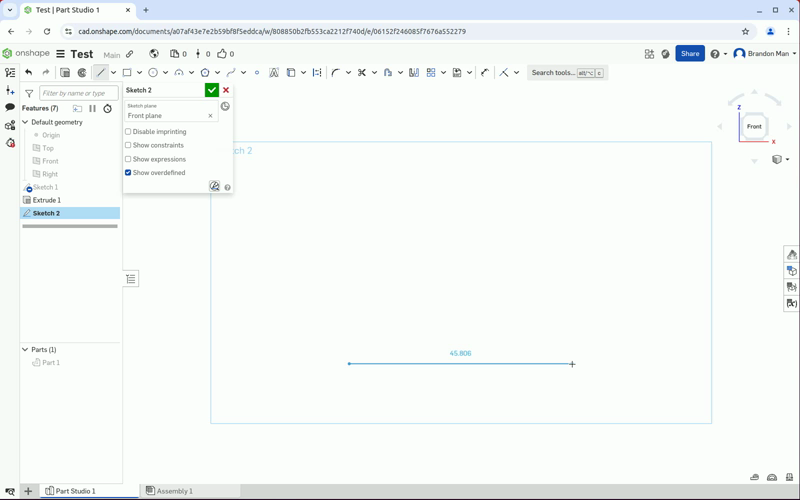
key_down(shift)
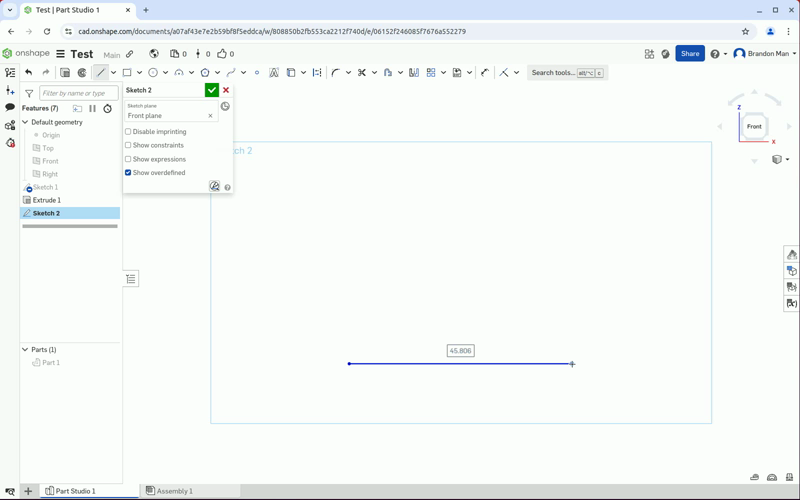
mouse_move(572, 284)
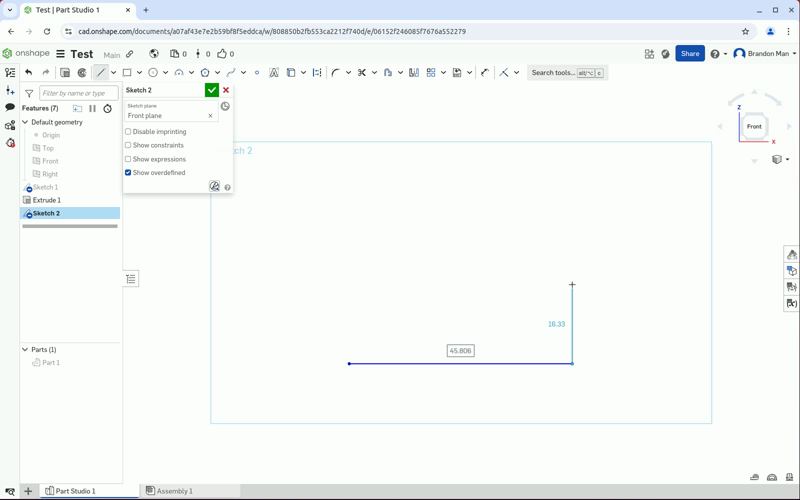
click(572, 284)
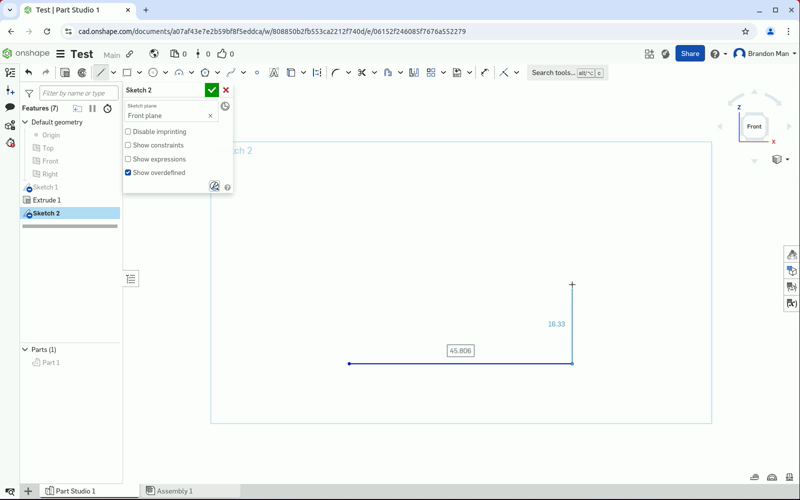
key_up(shift)
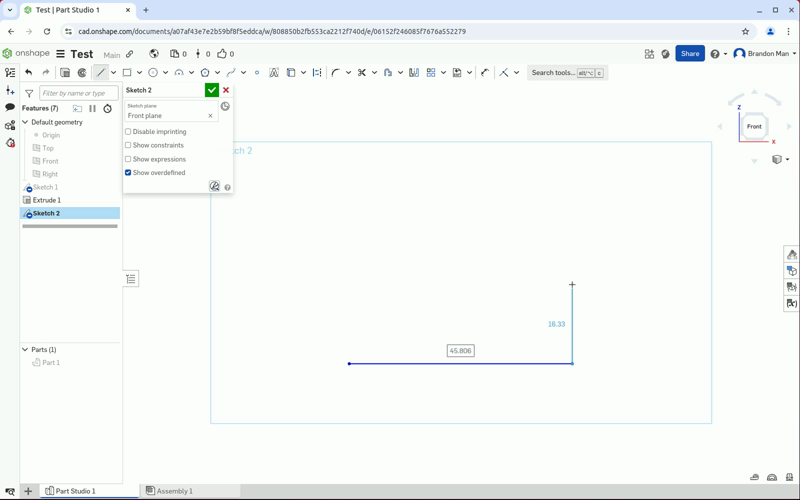
key_down(shift)
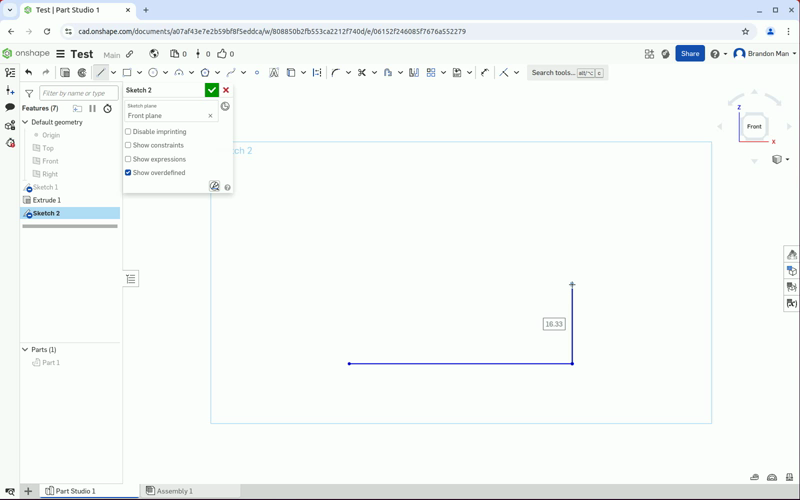
mouse_move(349, 284)
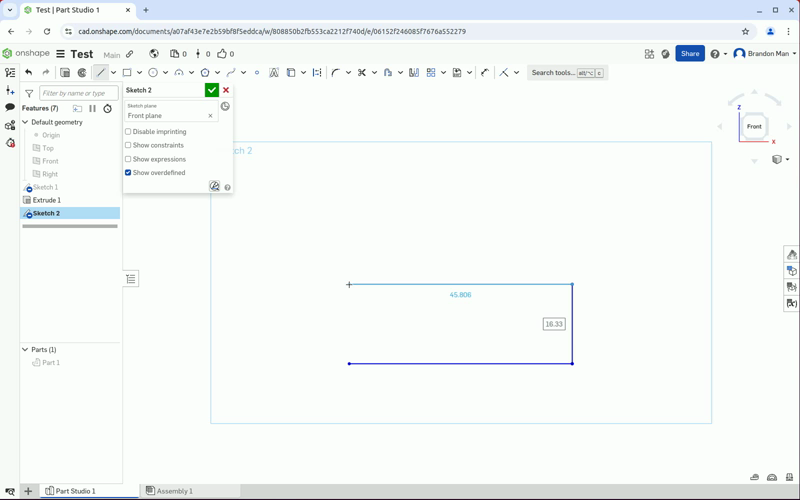
click(349, 284)
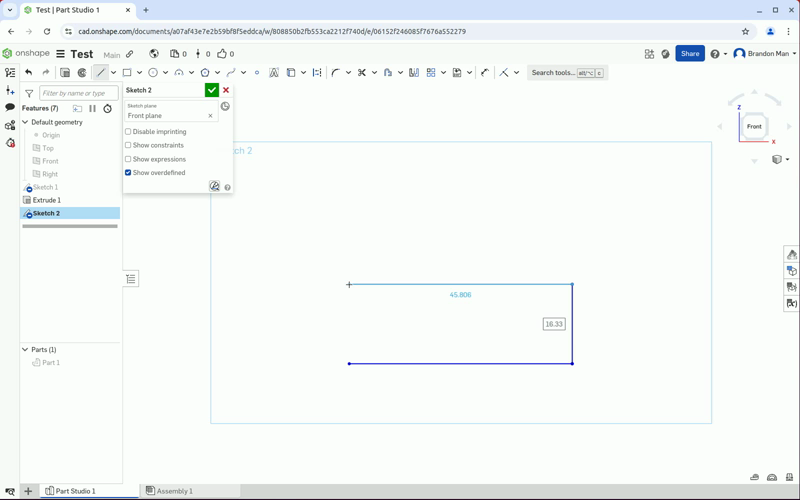
key_up(shift)
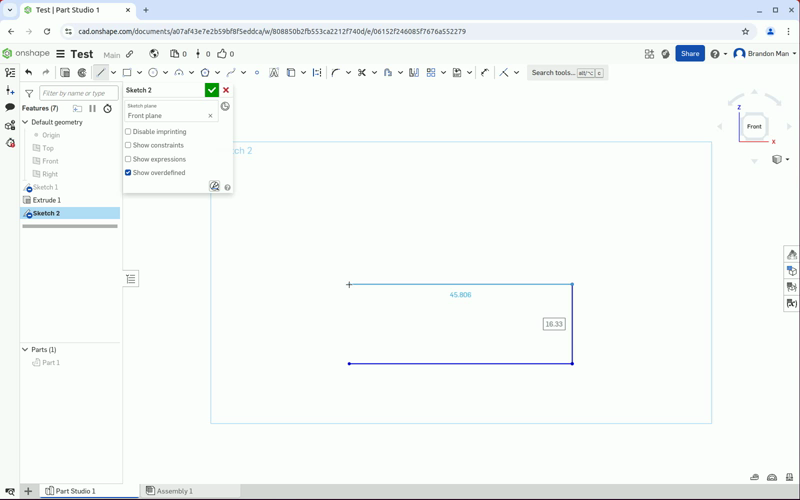
key_down(shift)
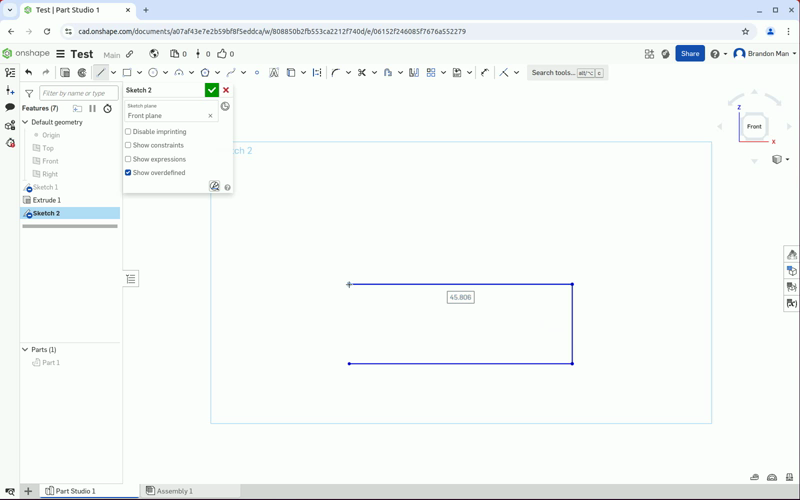
mouse_move(349, 363)
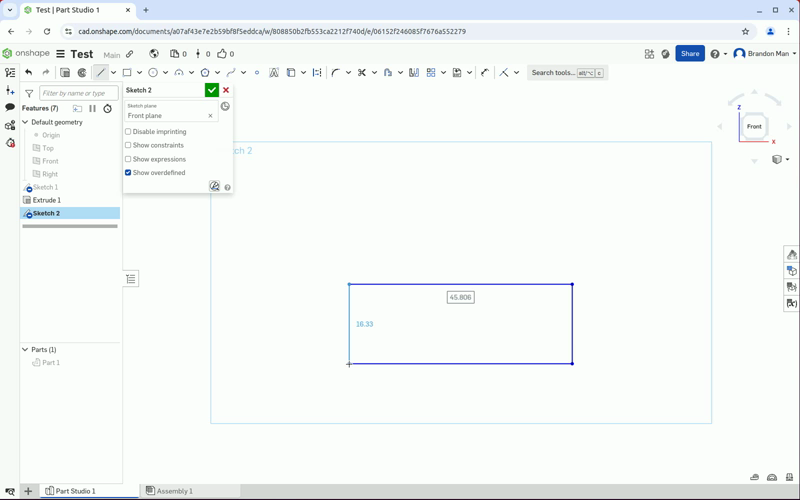
key_up(shift)
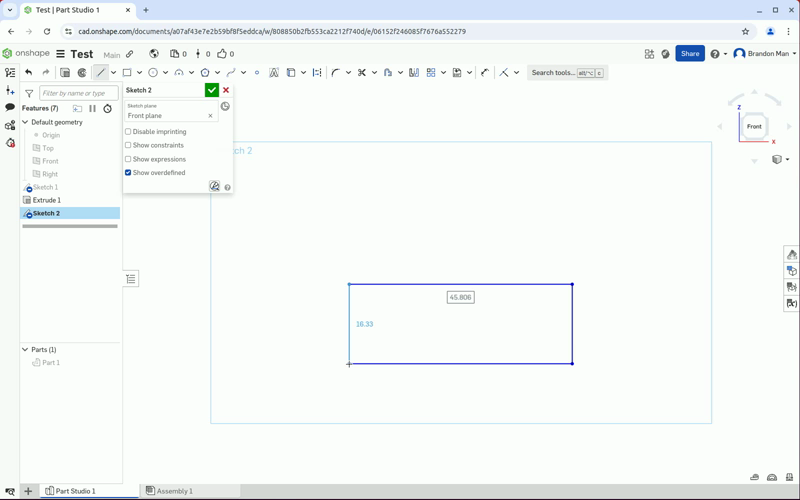
click(349, 363)
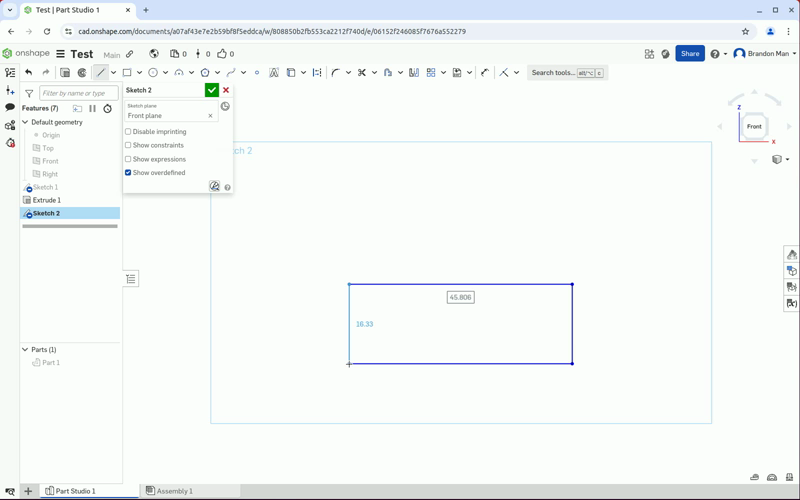
key(esc)
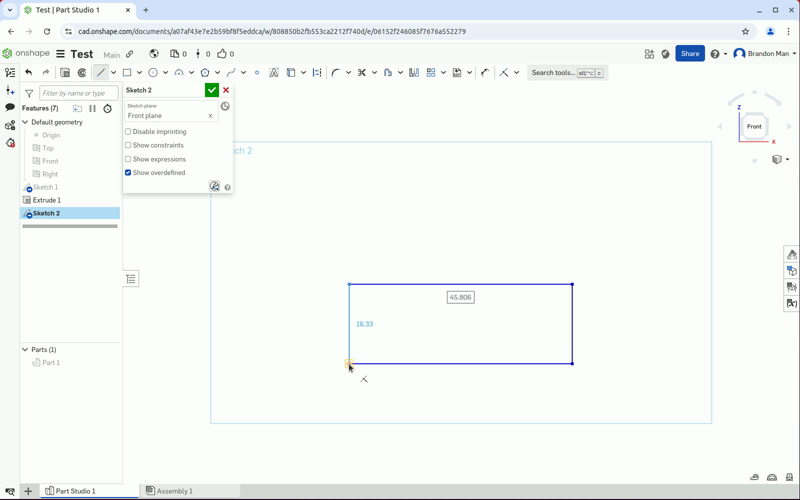
mouse_move(487, 346)
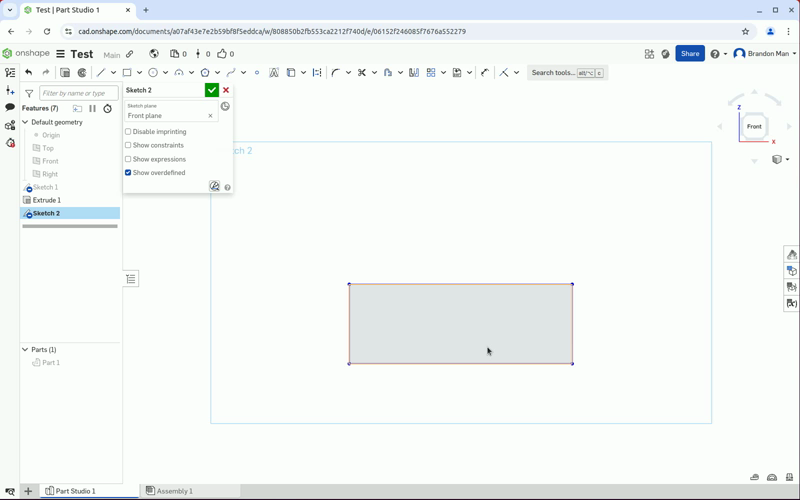
click(487, 346)
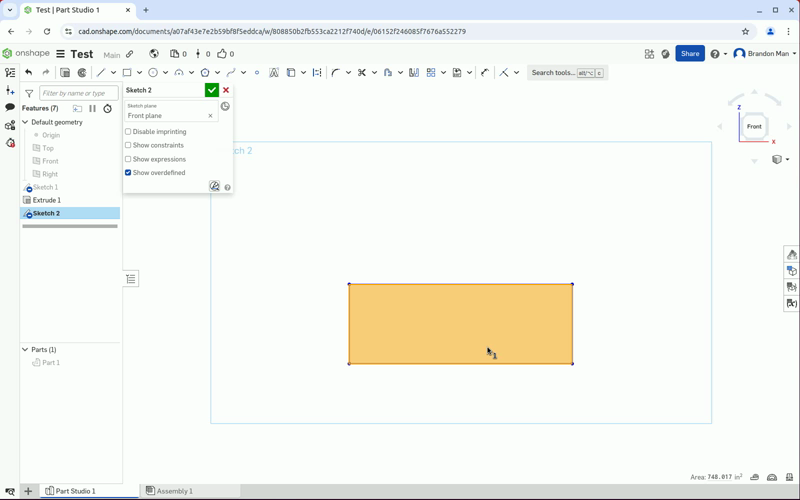
mouse_move(73, 352)
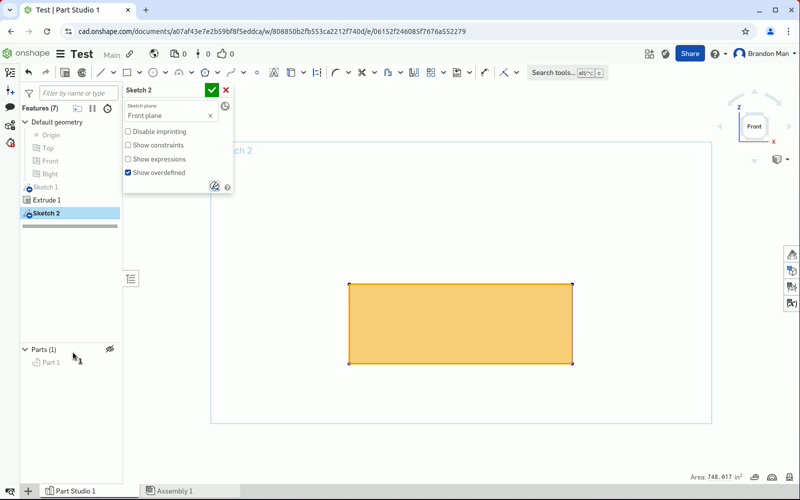
key(shift+y)
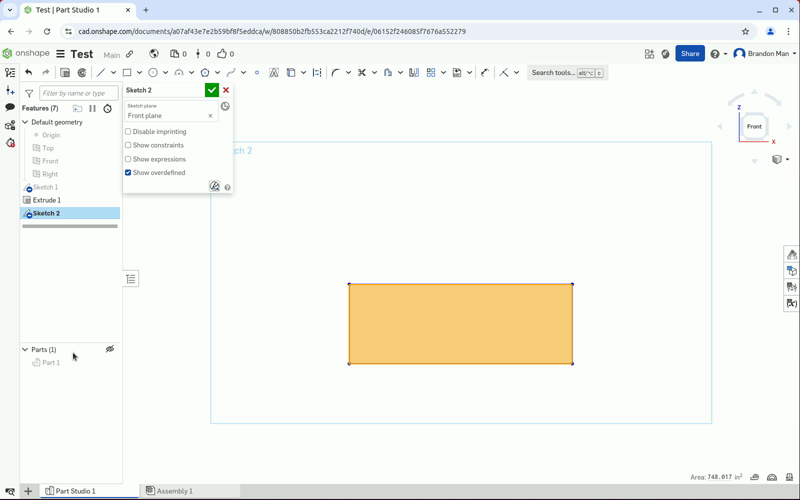
key(shift+e)
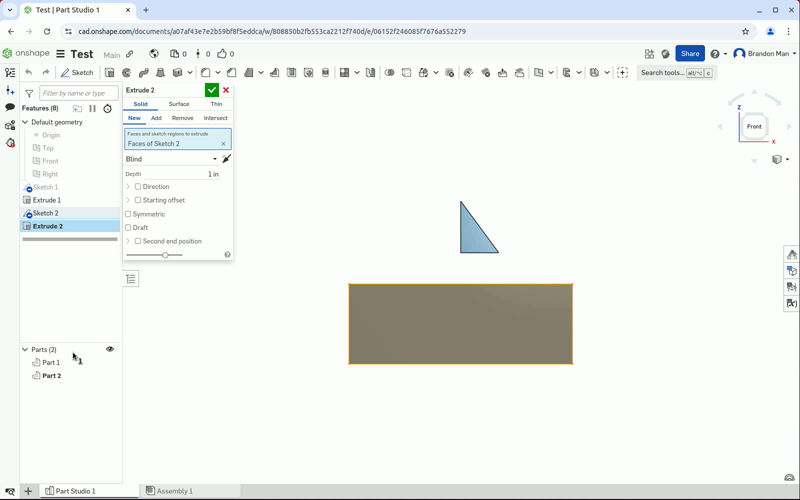
mouse_move(143, 106)
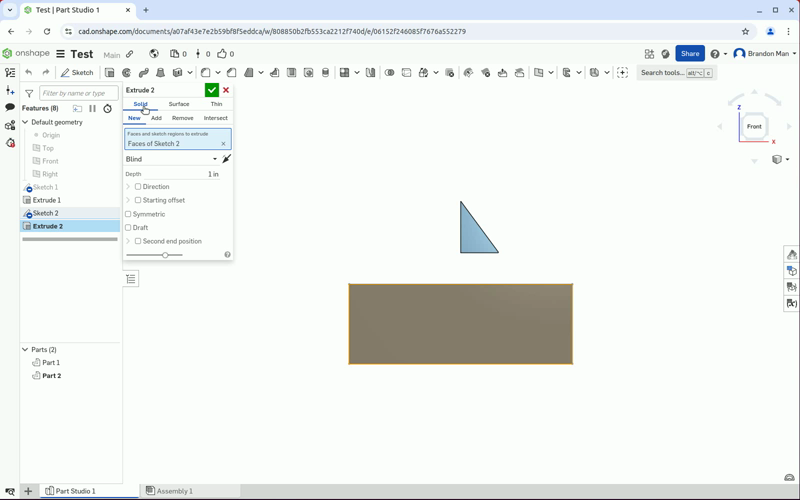
click(143, 106)
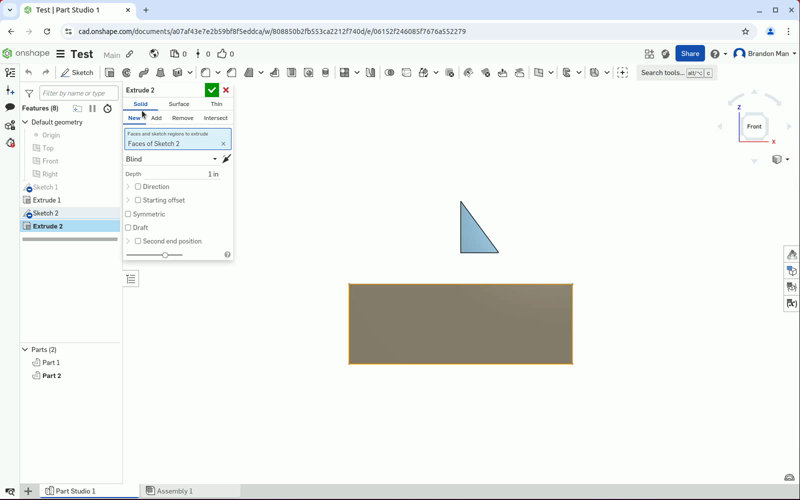
mouse_move(137, 120)
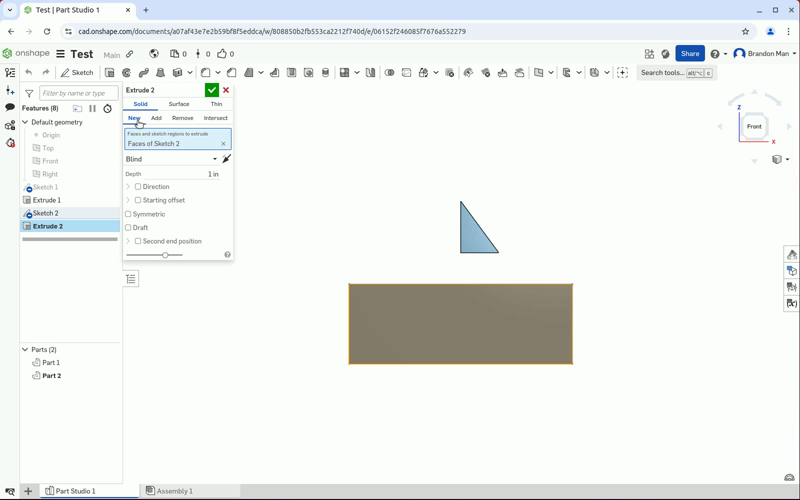
click(137, 120)
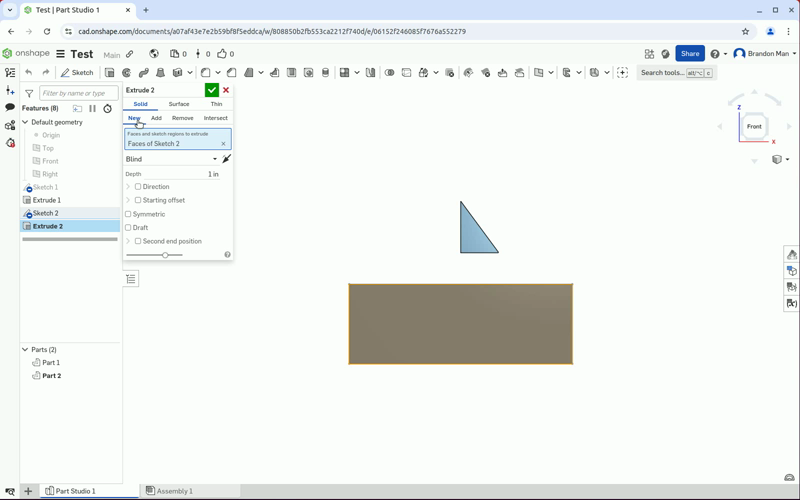
key(tab, 4)
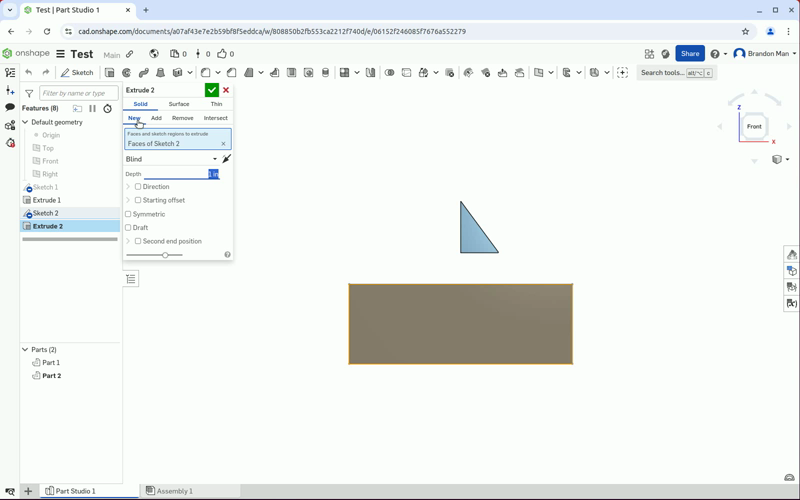
text(-0.241)
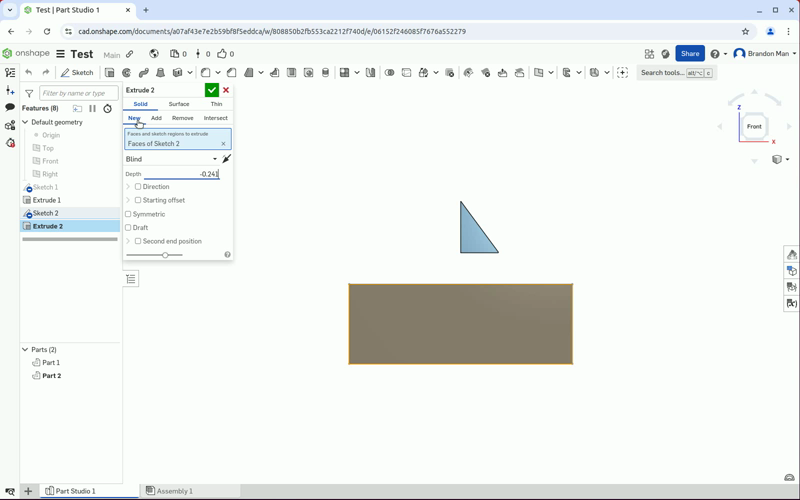
key(enter)
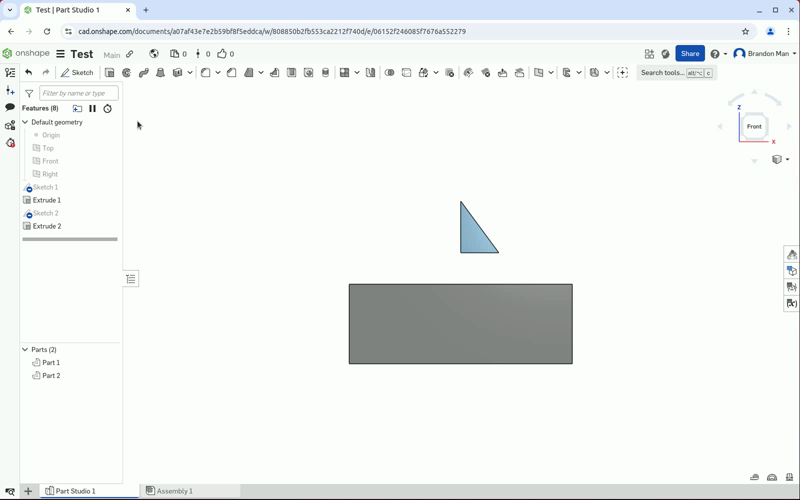
key(shift+h)
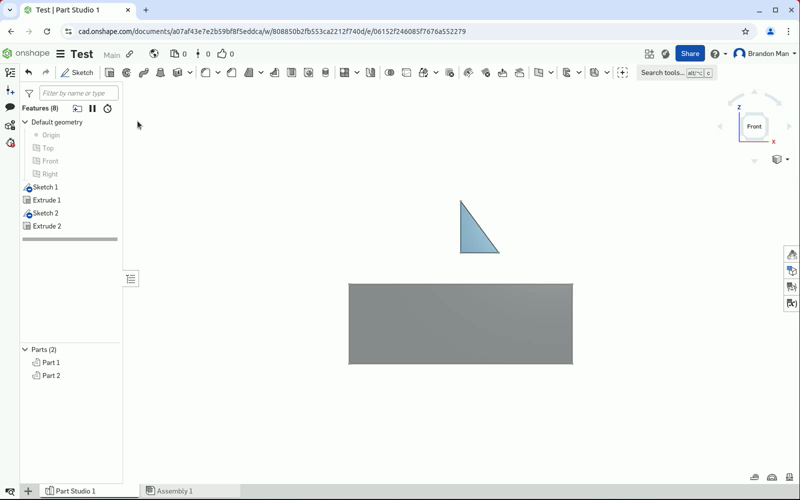
key(shift+h)
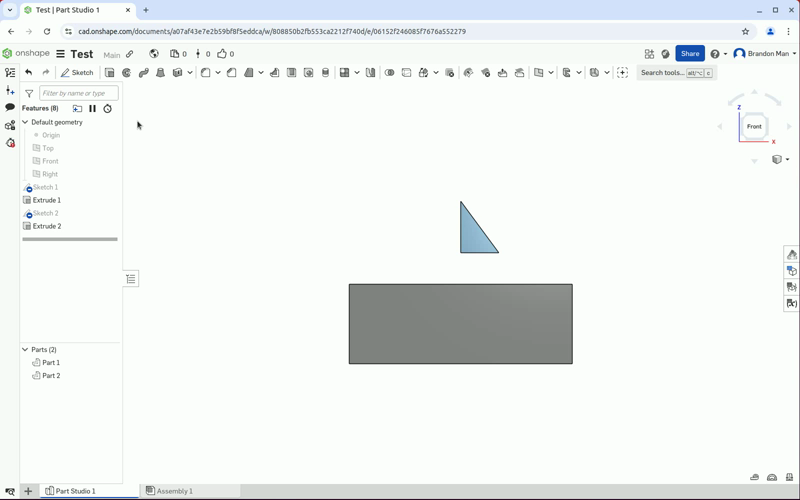
mouse_move(73, 189)
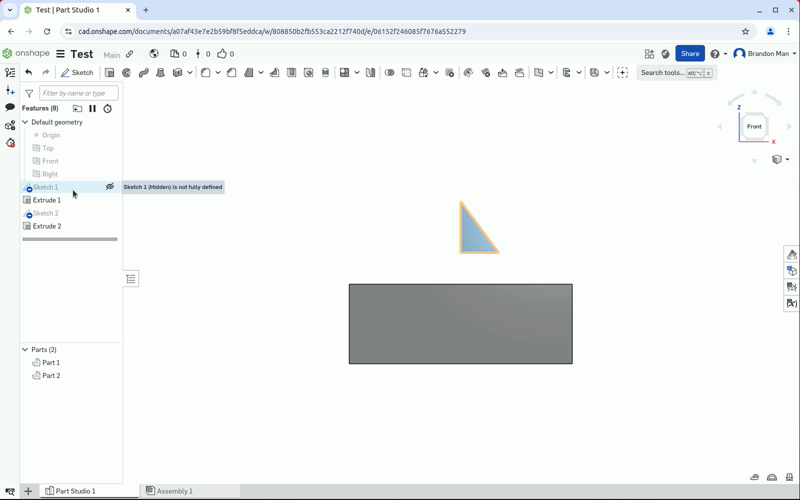
click(73, 189)
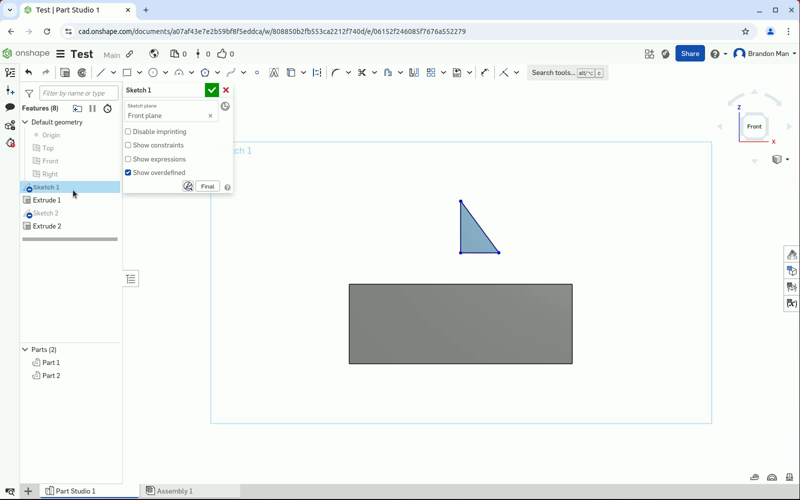
mouse_move(229, 92)
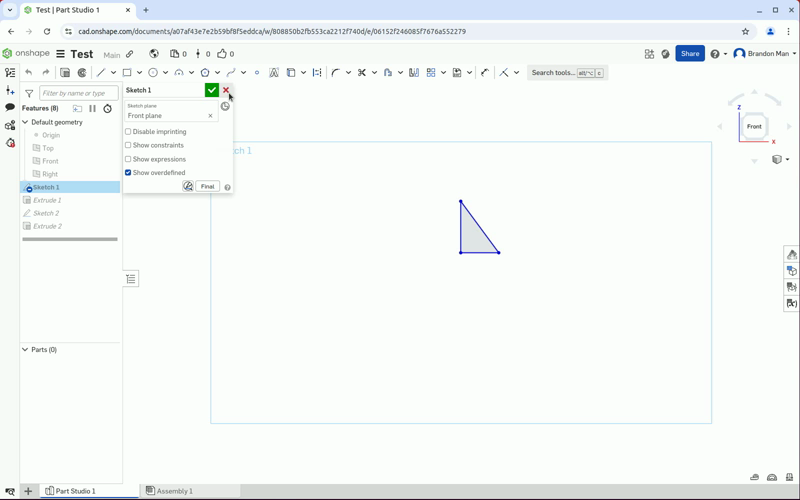
click(229, 92)
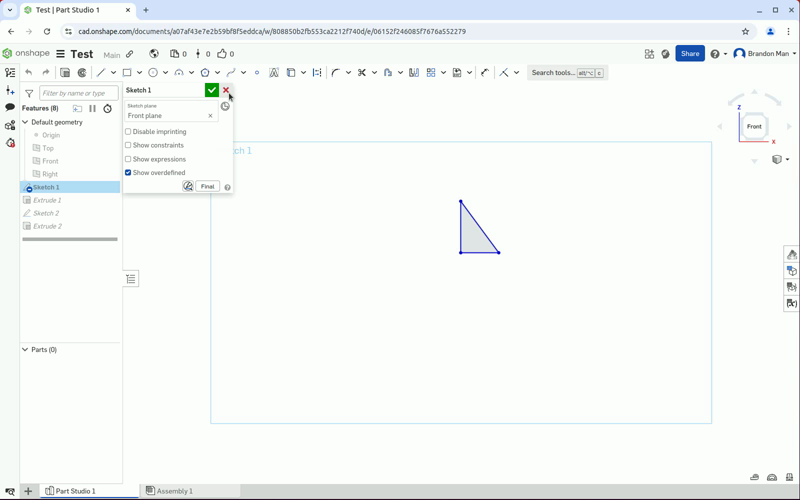
key(shift+s)
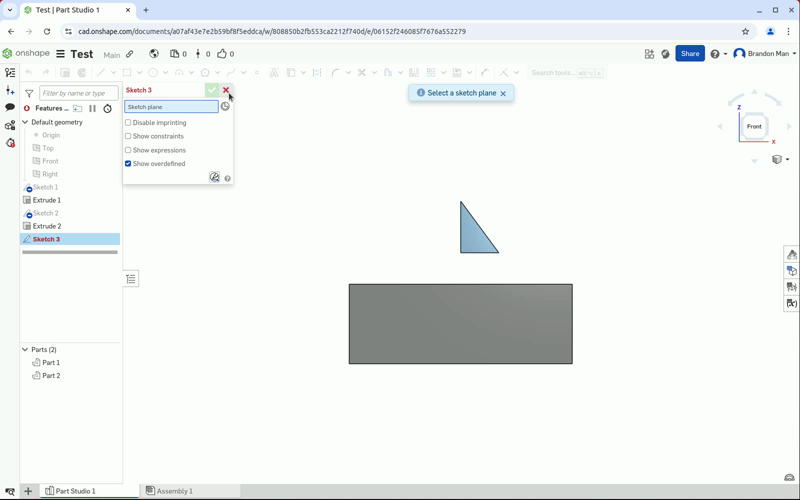
mouse_move(73, 163)
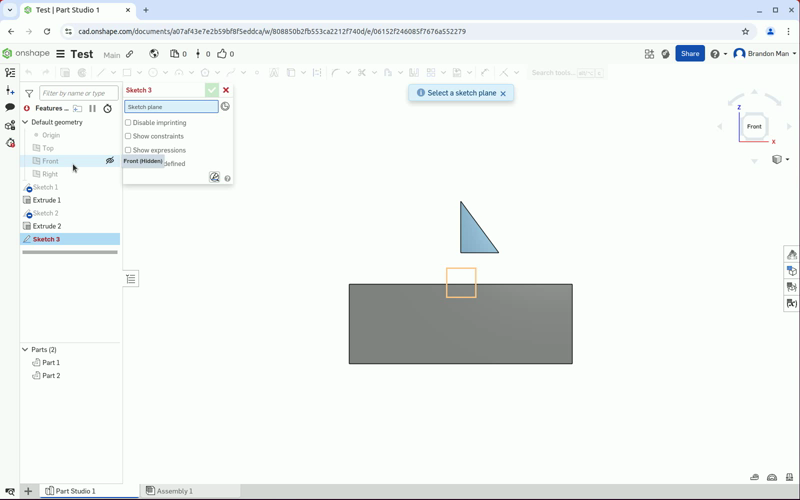
click(73, 163)
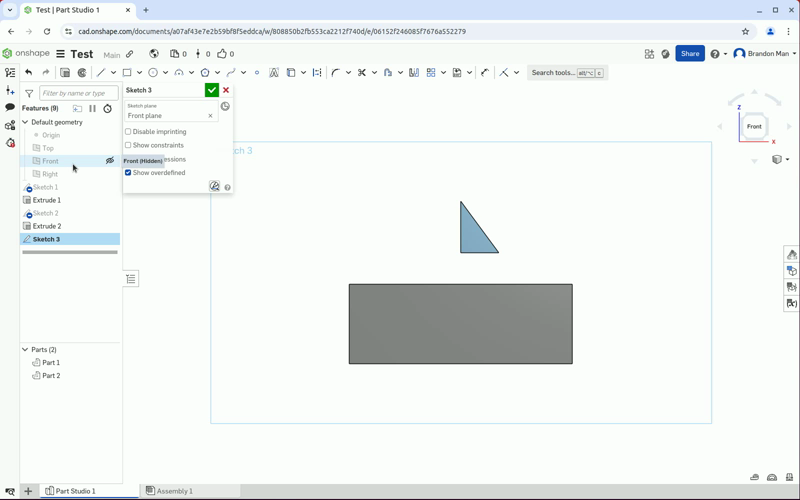
mouse_move(73, 352)
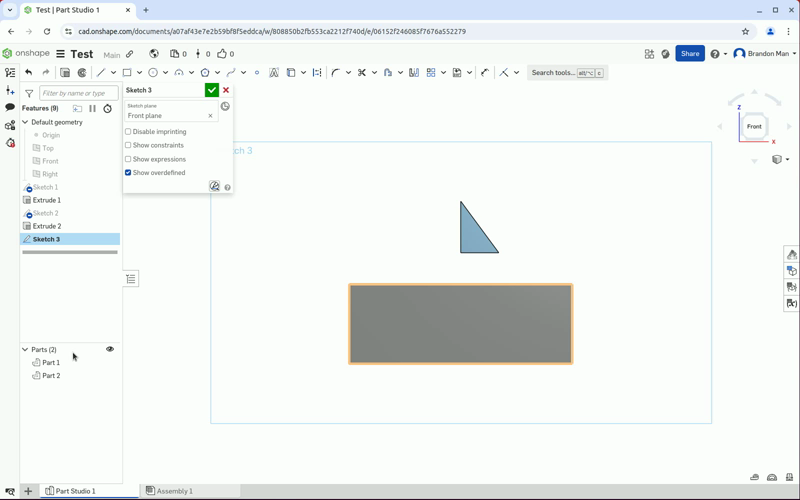
key(y)
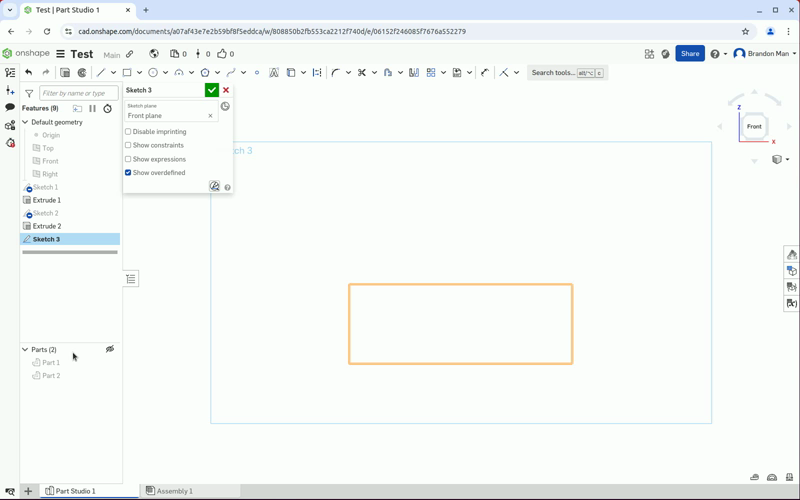
key(l)
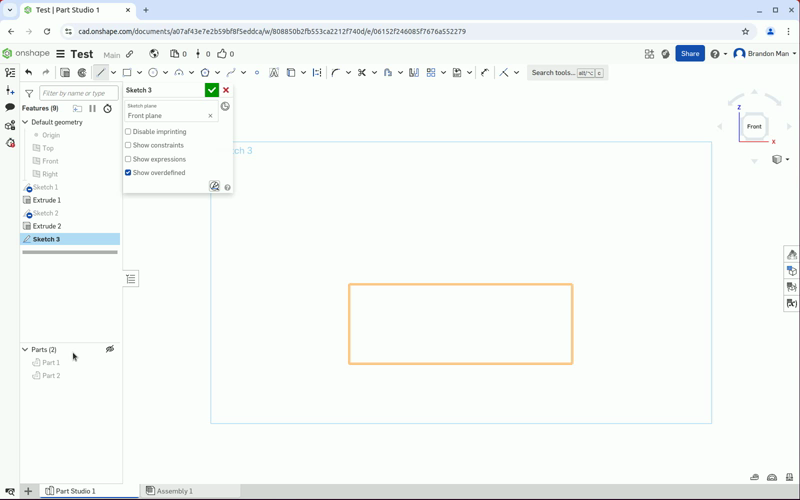
key_down(shift)
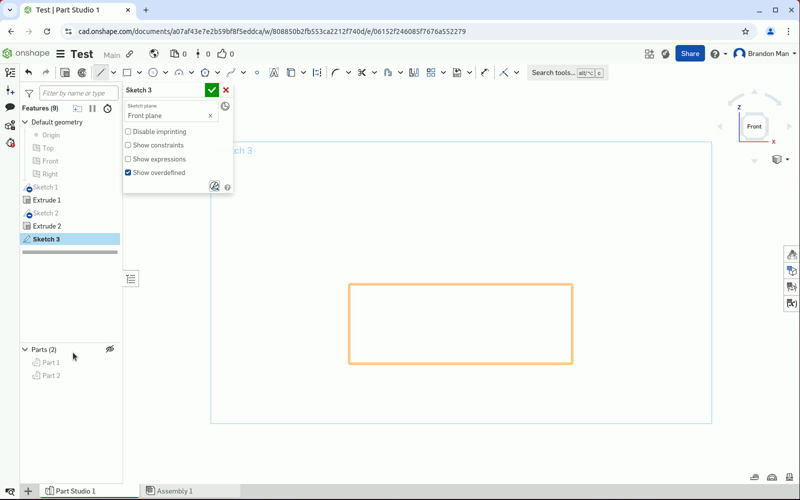
mouse_move(392, 282)
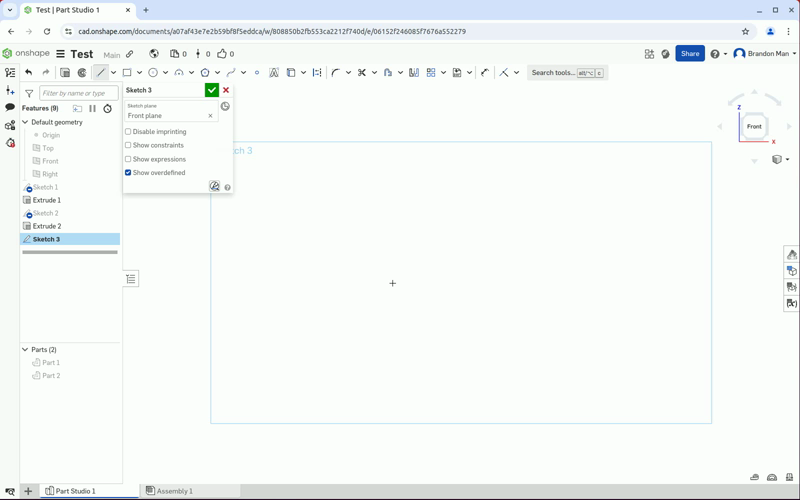
click(392, 282)
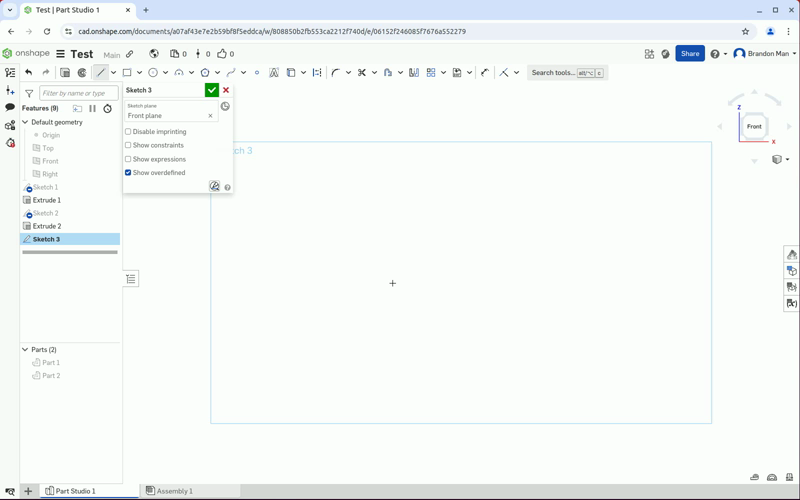
key_up(shift)
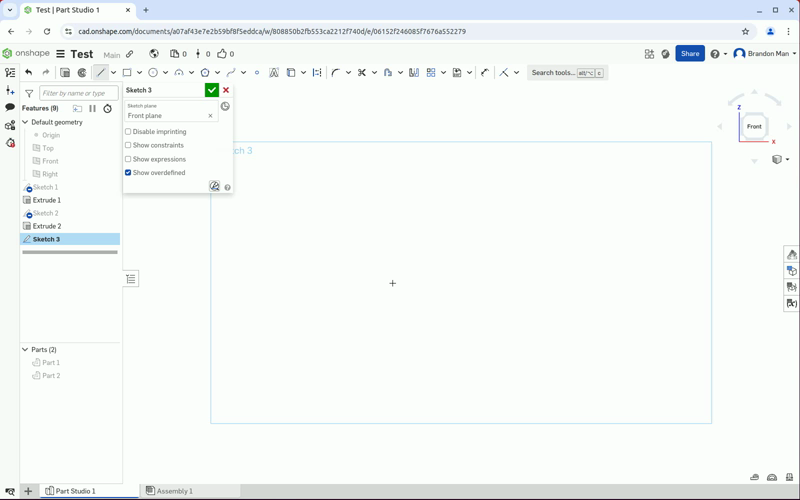
key_down(shift)
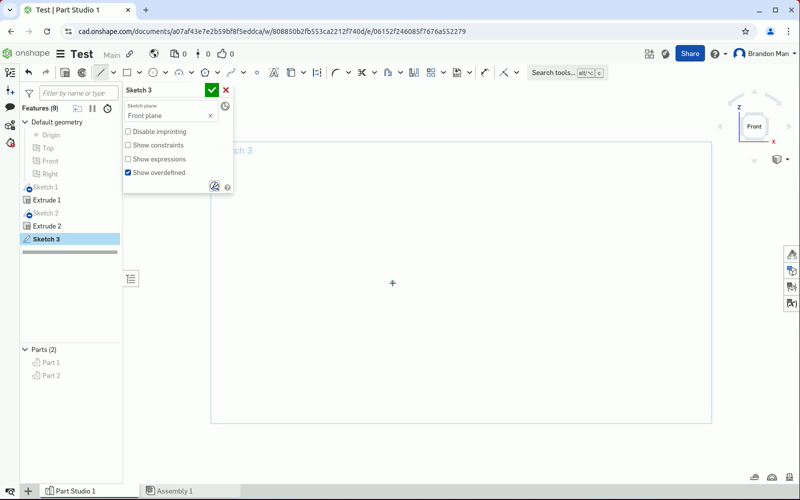
mouse_move(521, 282)
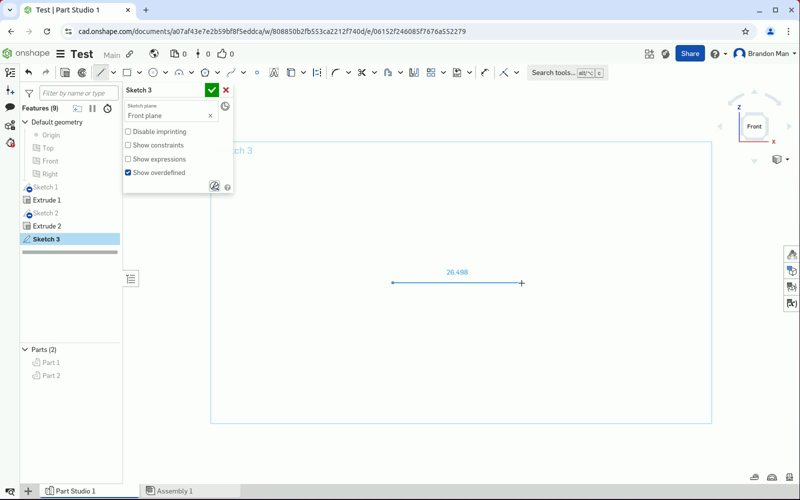
click(521, 282)
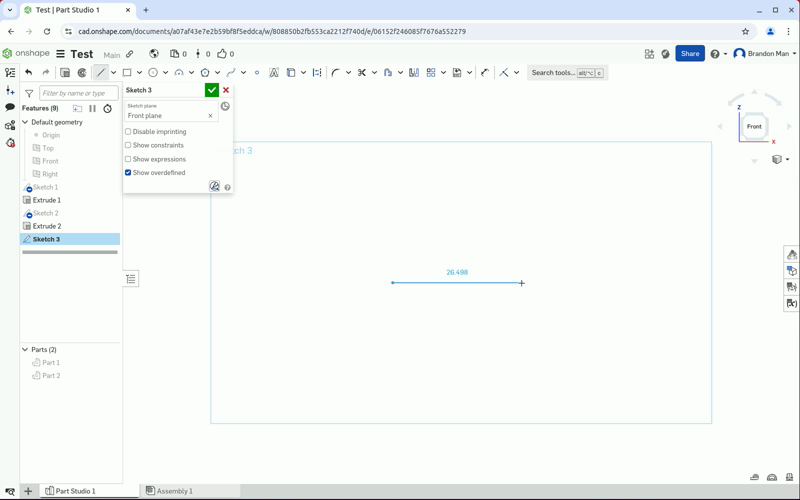
key_up(shift)
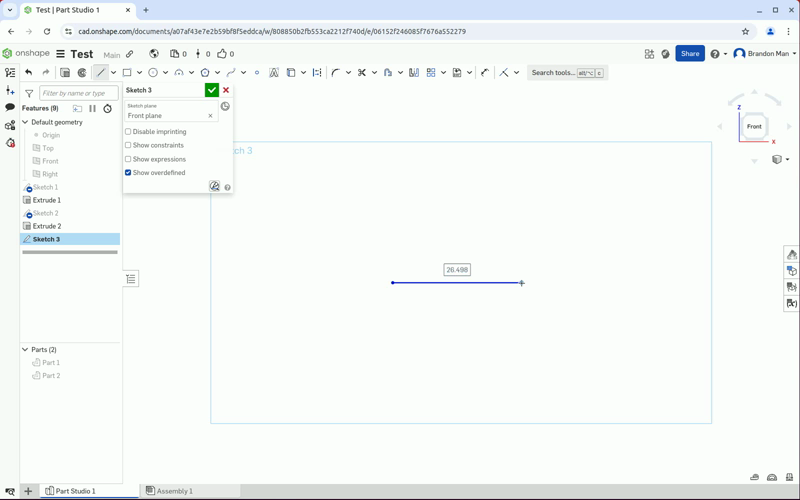
key_down(shift)
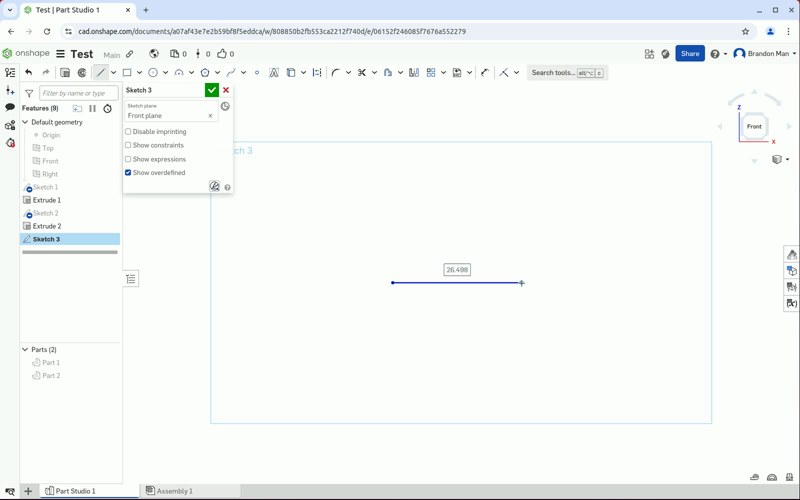
mouse_move(460, 203)
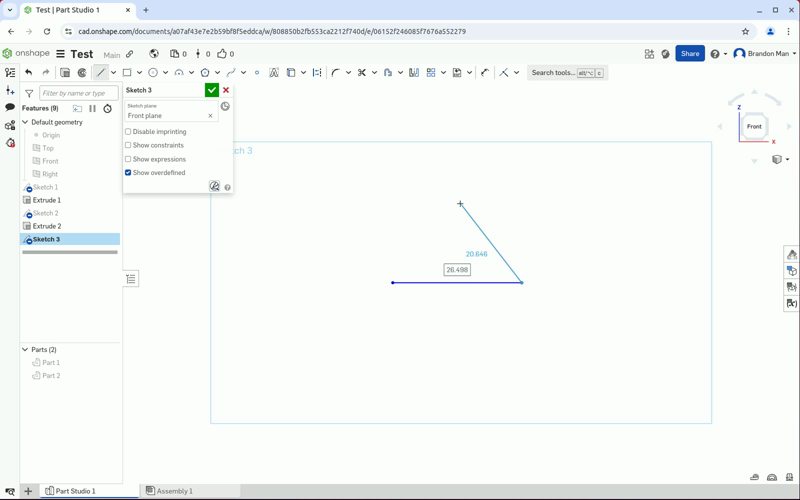
click(460, 203)
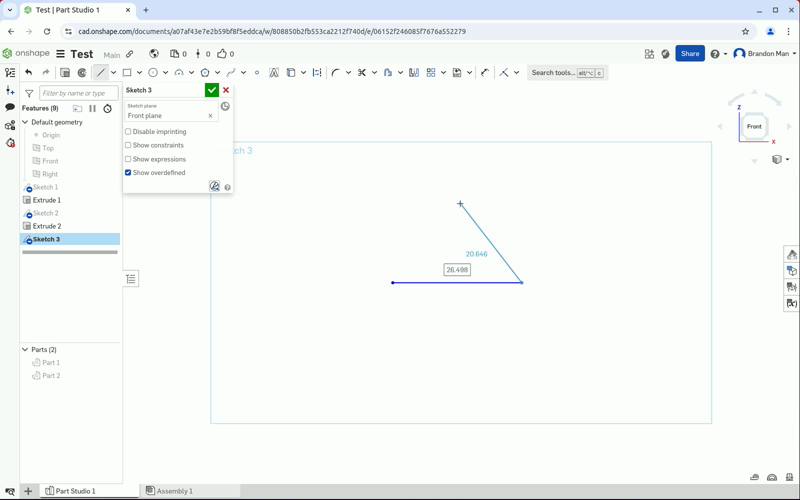
key_up(shift)
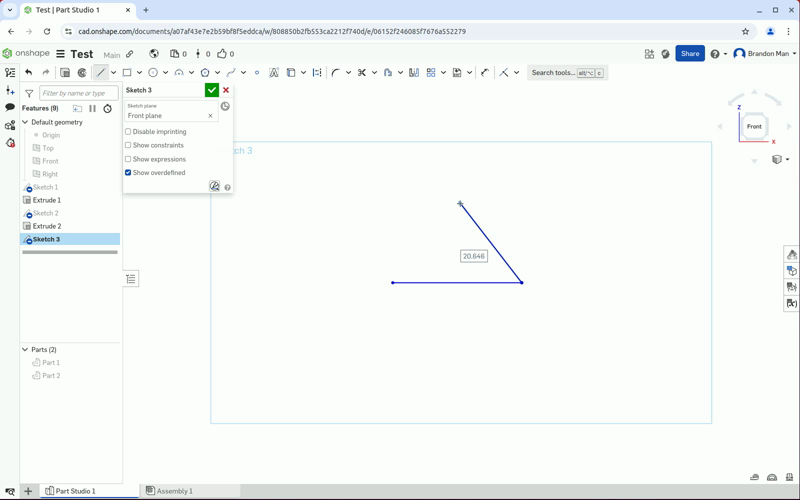
key_down(shift)
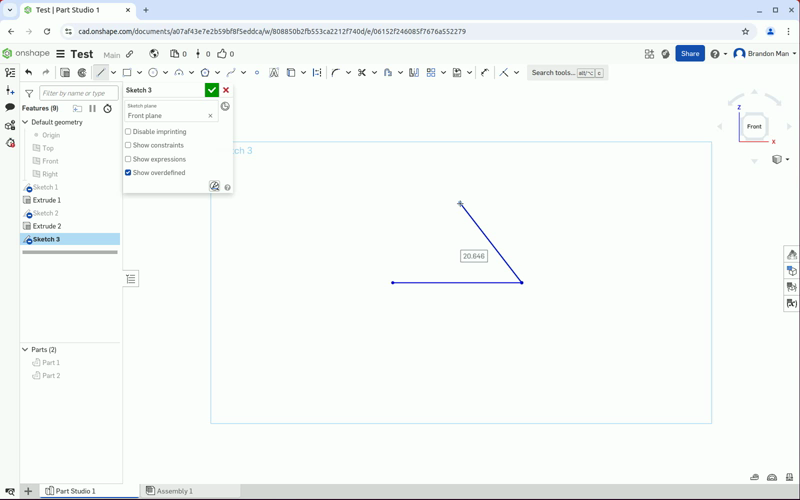
mouse_move(392, 282)
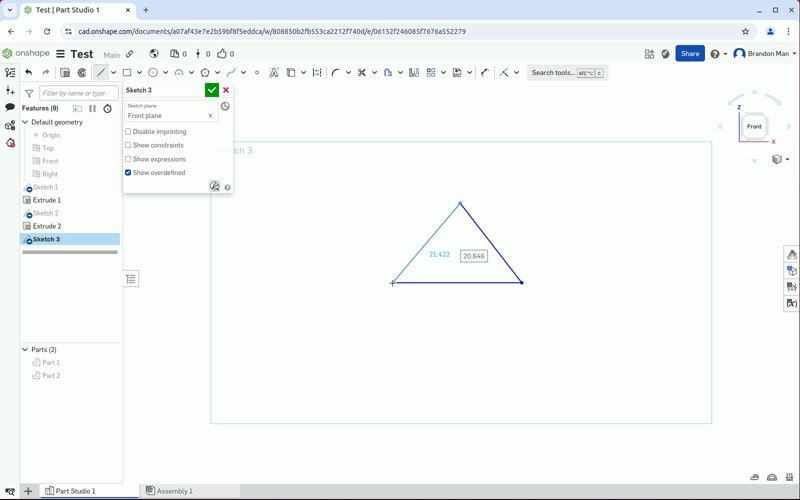
key_up(shift)
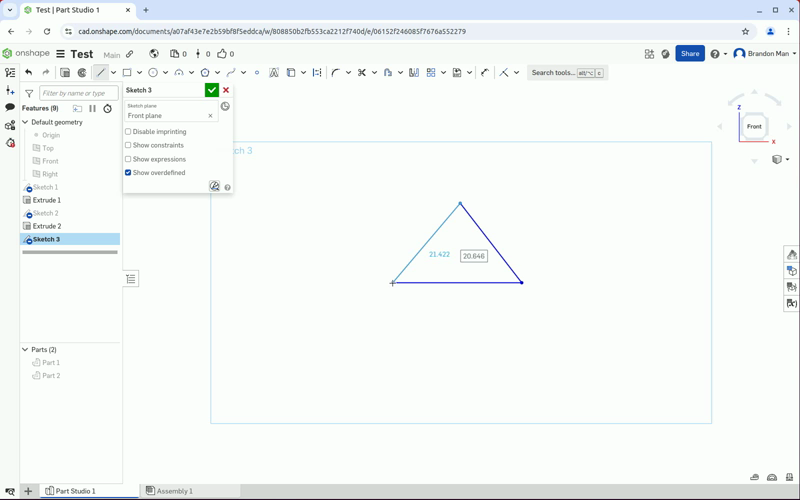
click(392, 282)
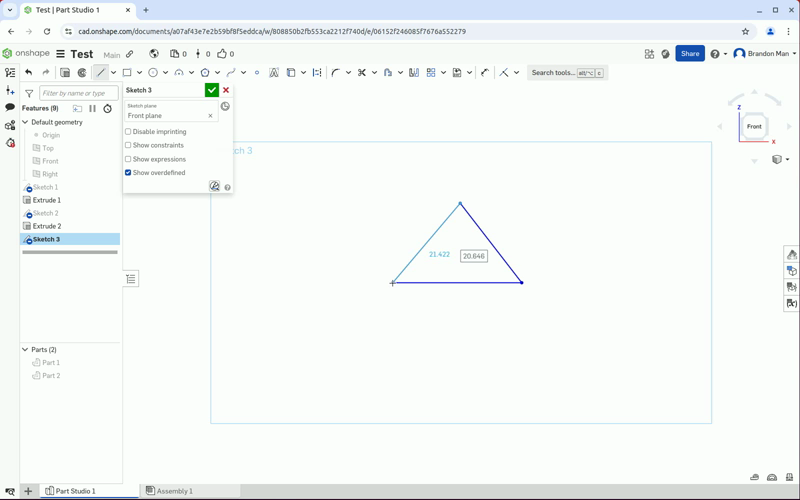
key(esc)
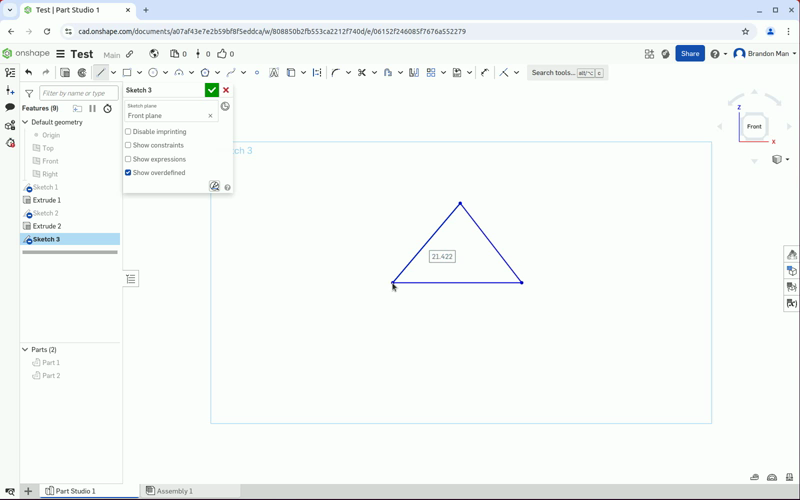
mouse_move(434, 242)
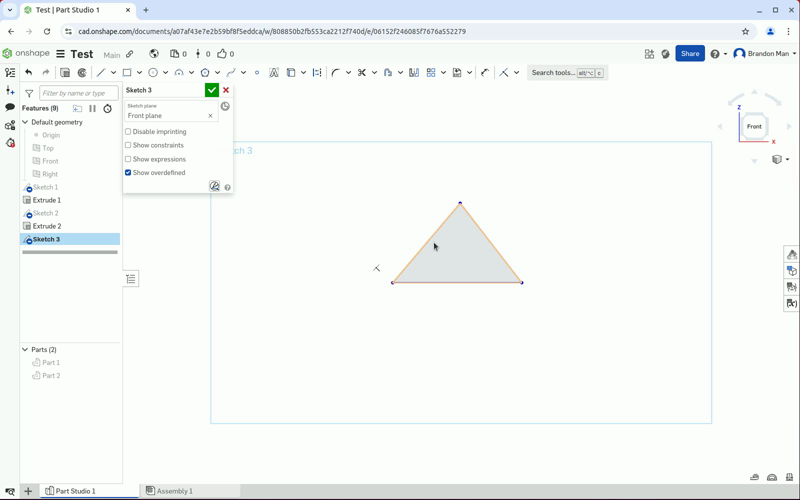
click(434, 242)
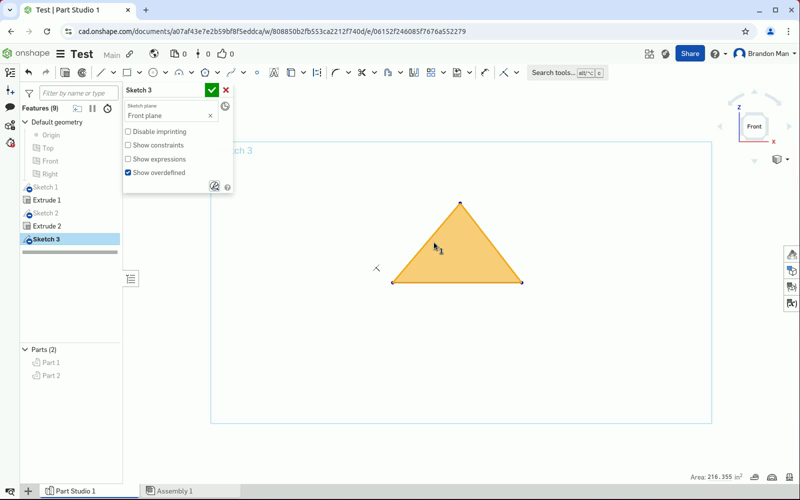
mouse_move(73, 352)
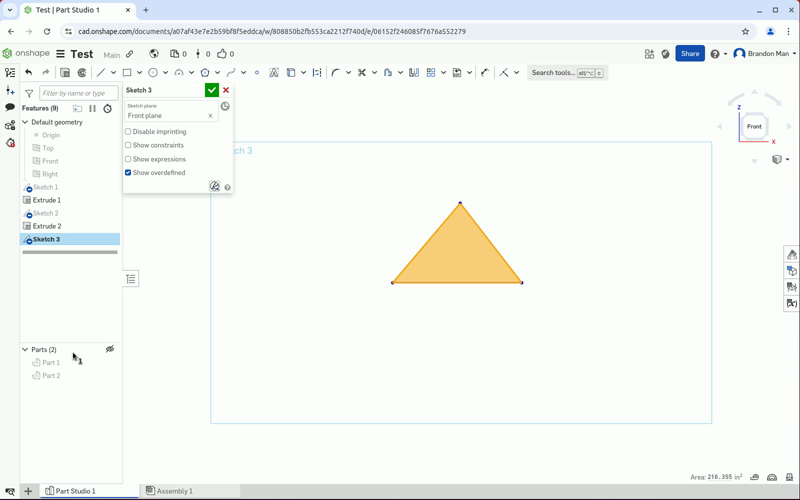
key(shift+y)
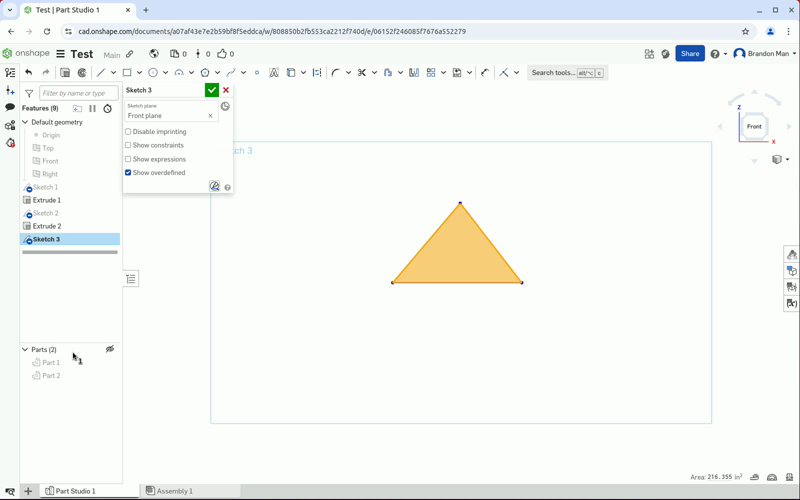
key(shift+e)
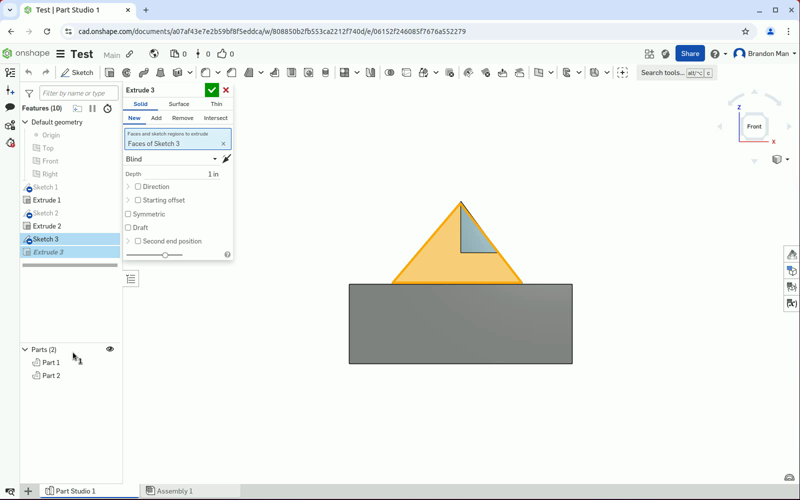
mouse_move(143, 106)
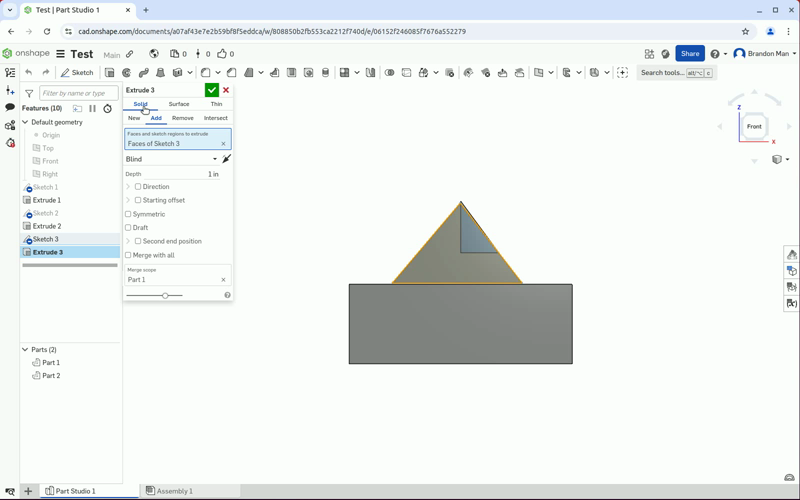
click(143, 106)
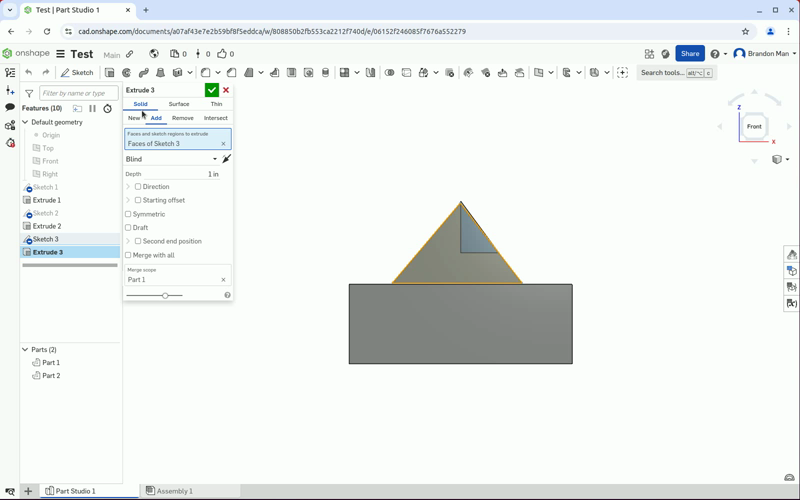
mouse_move(137, 120)
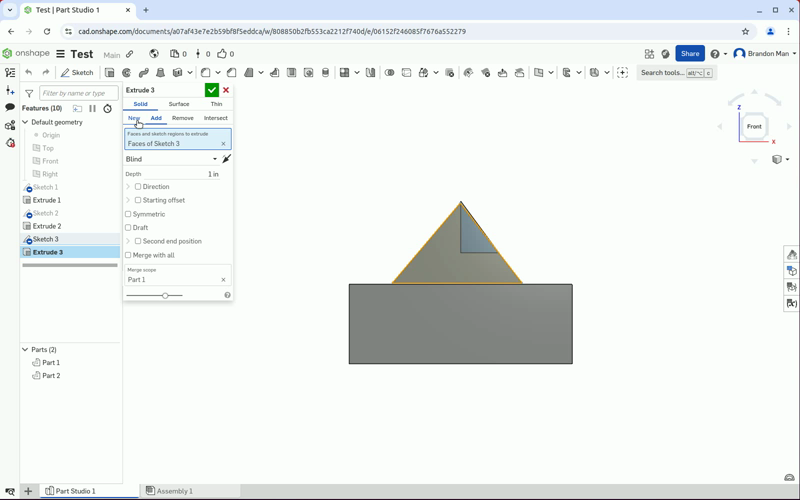
click(137, 120)
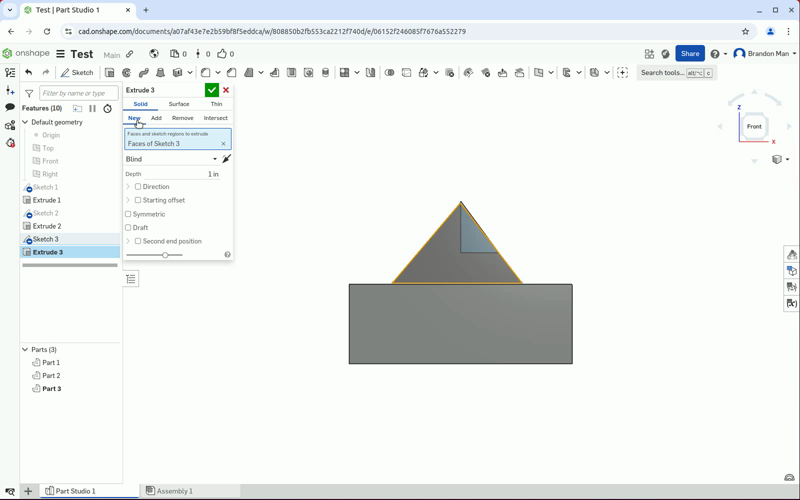
key(tab, 4)
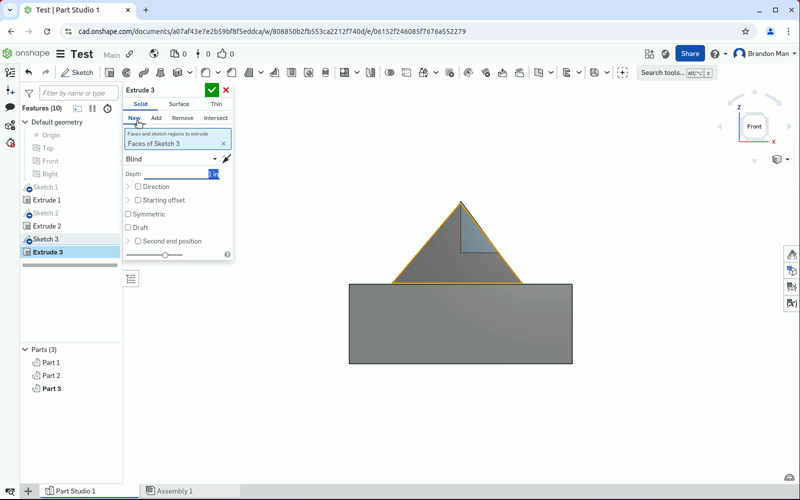
text(-0.481)
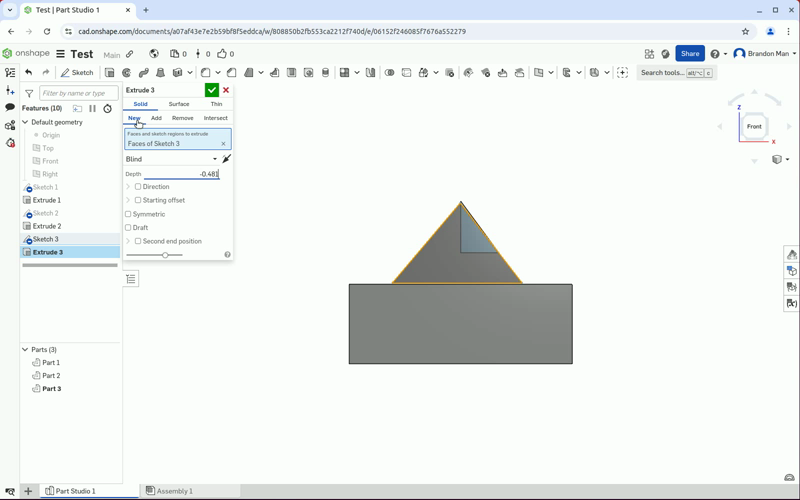
key(enter)
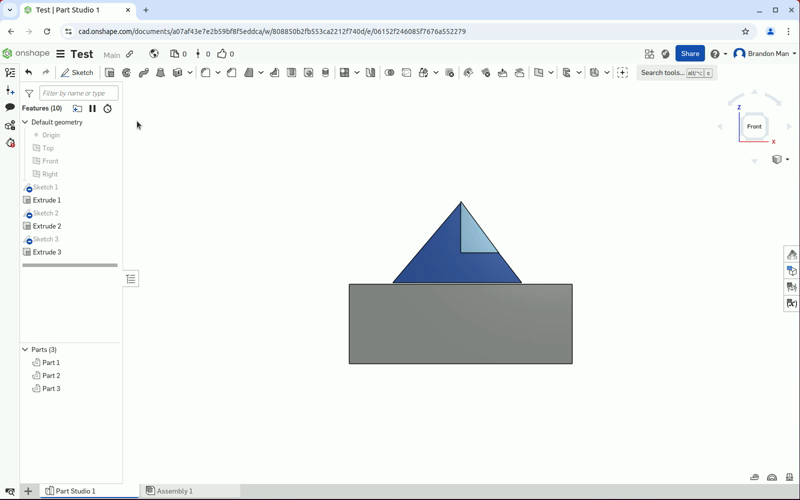
key(shift+h)
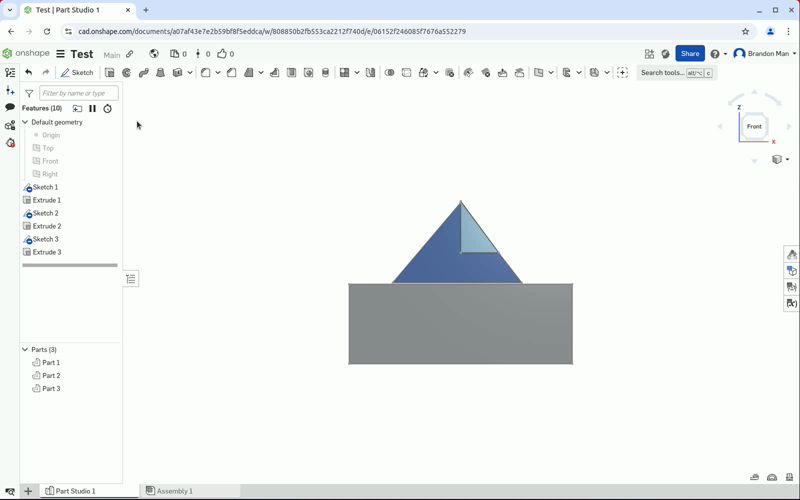
key(shift+h)
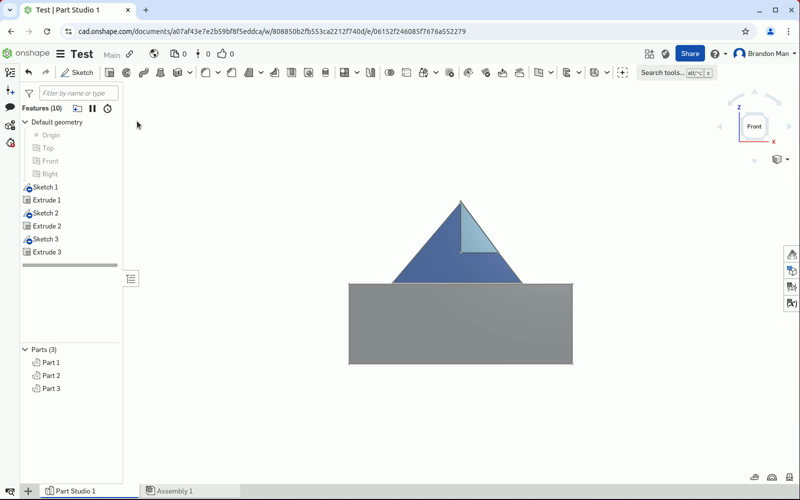
key(shift+7)
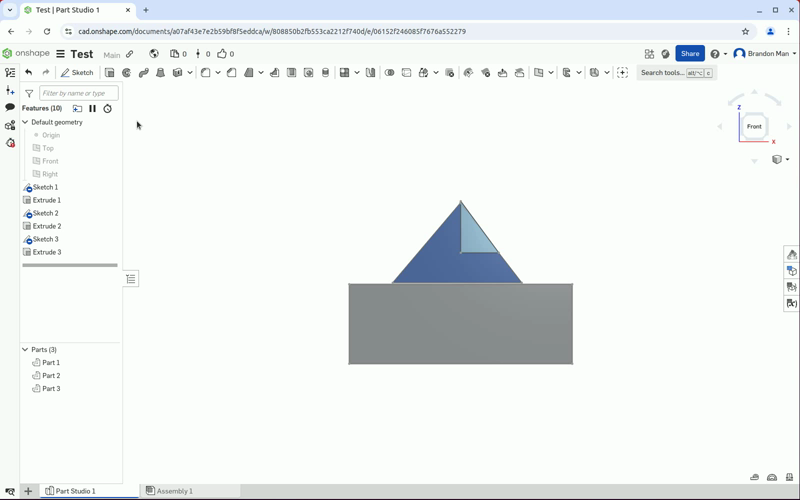
key(left, 2)
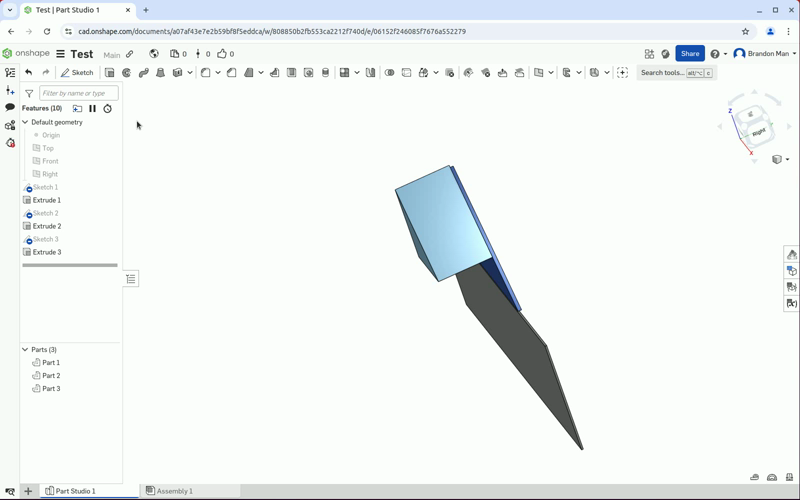
key(down, 2)
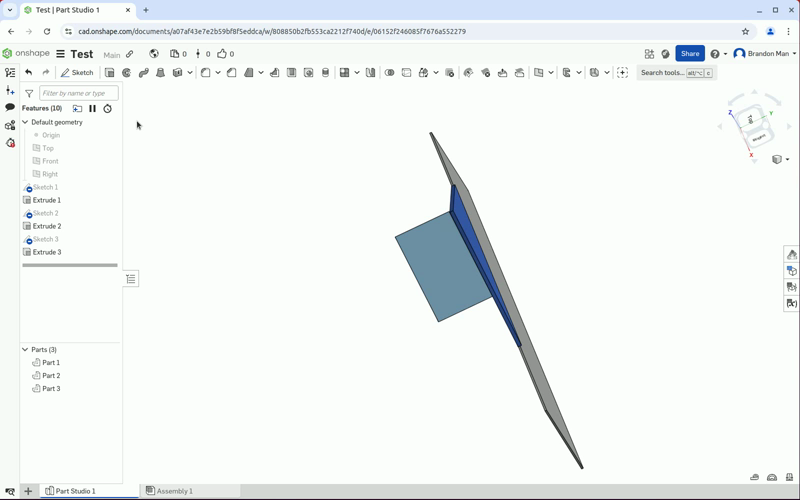
key(up, 2)
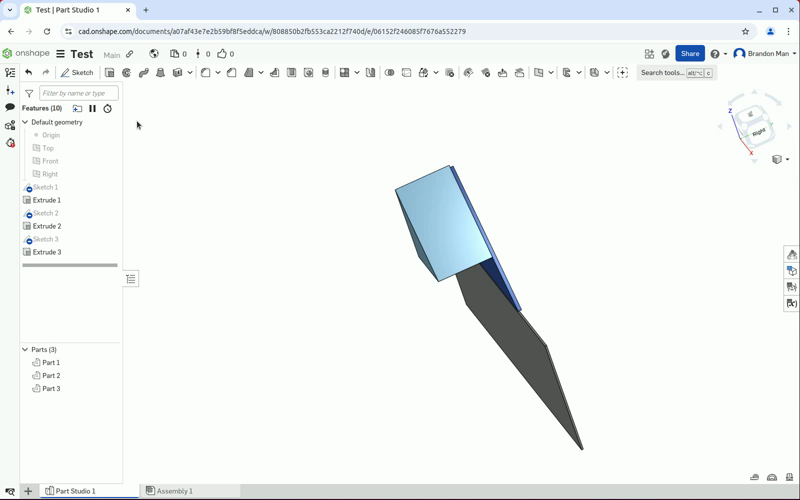
key(right, 2)
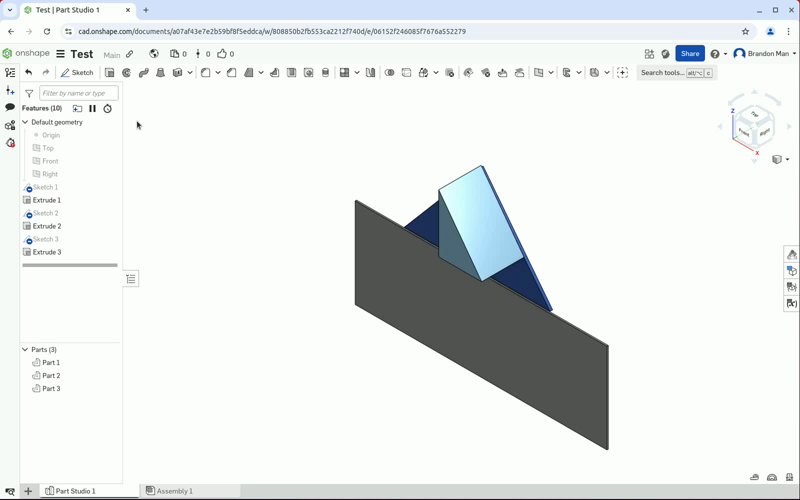
mouse_move(73, 189)
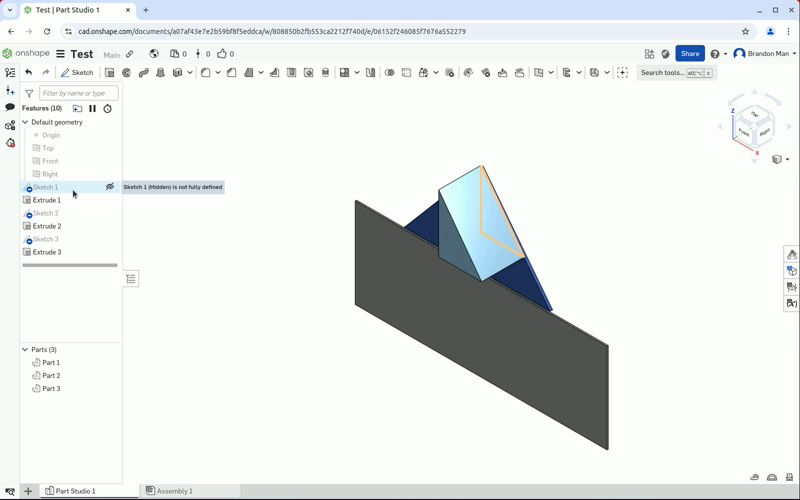
click(73, 189)